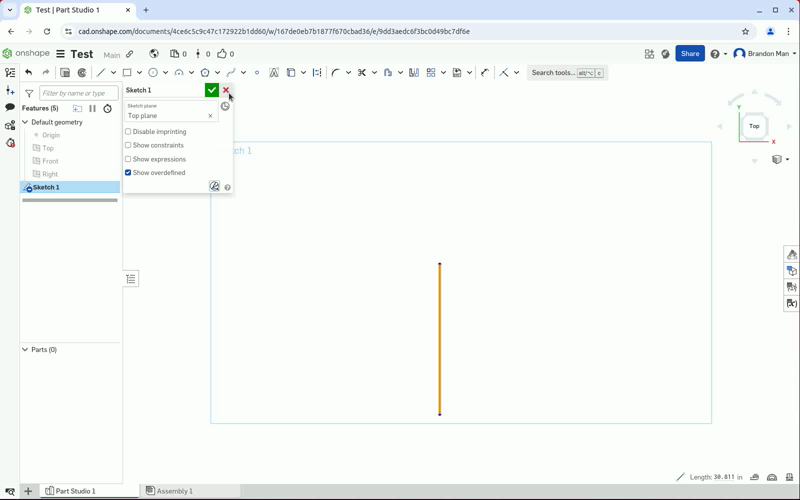
key(shift+h)
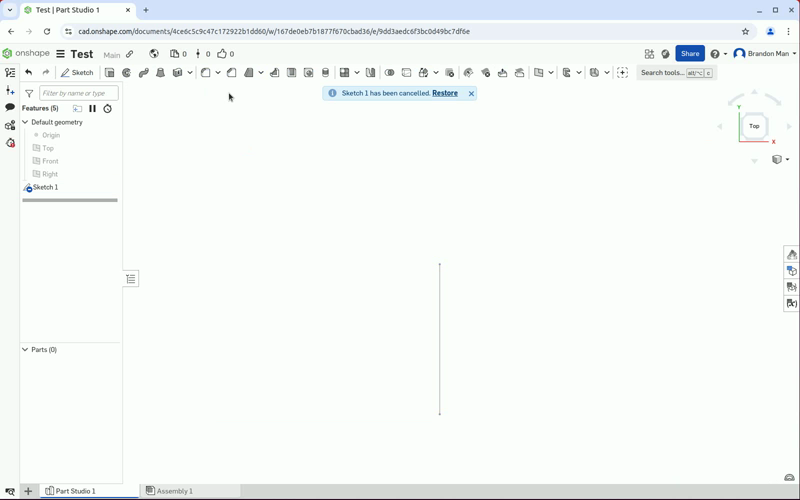
key(shift+s)
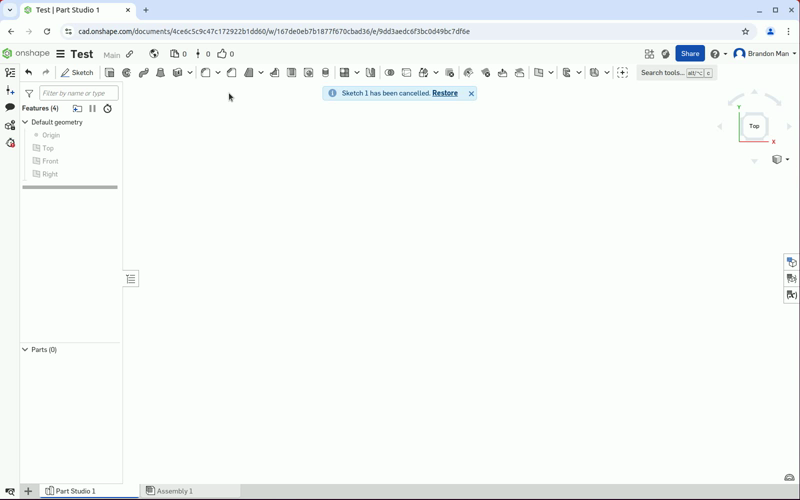
mouse_move(73, 150)
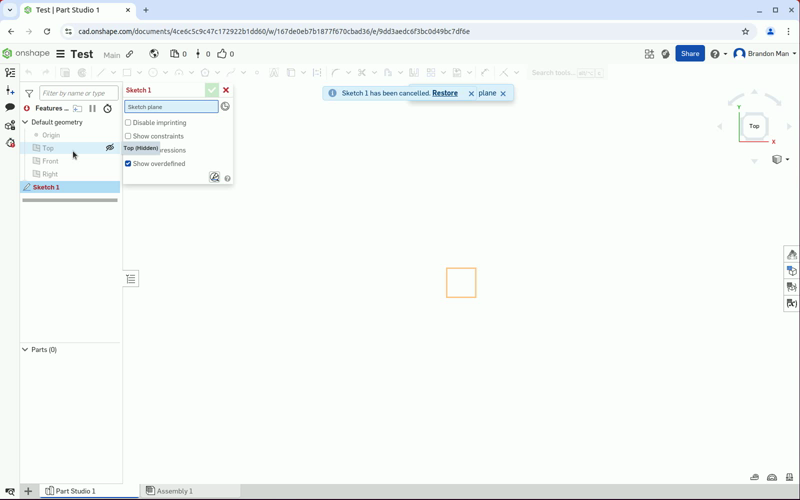
click(73, 150)
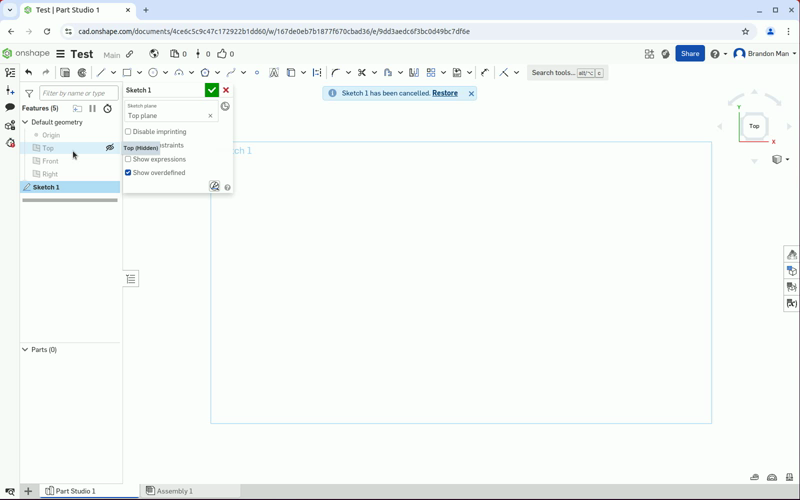
mouse_move(73, 352)
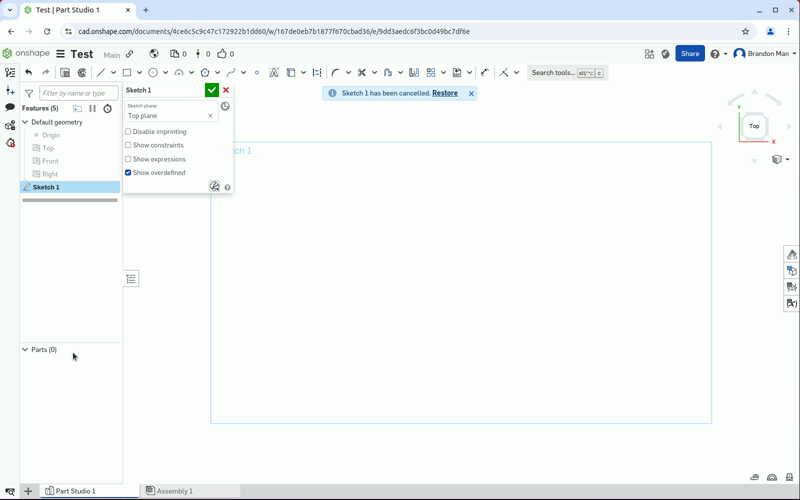
key(y)
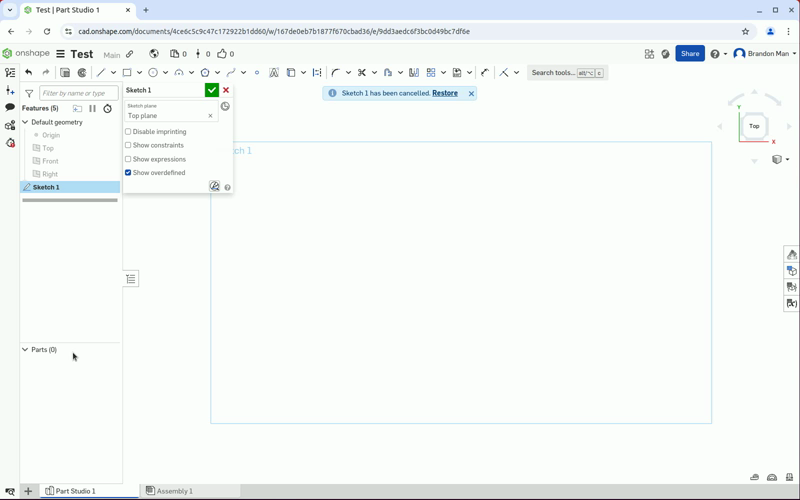
key(l)
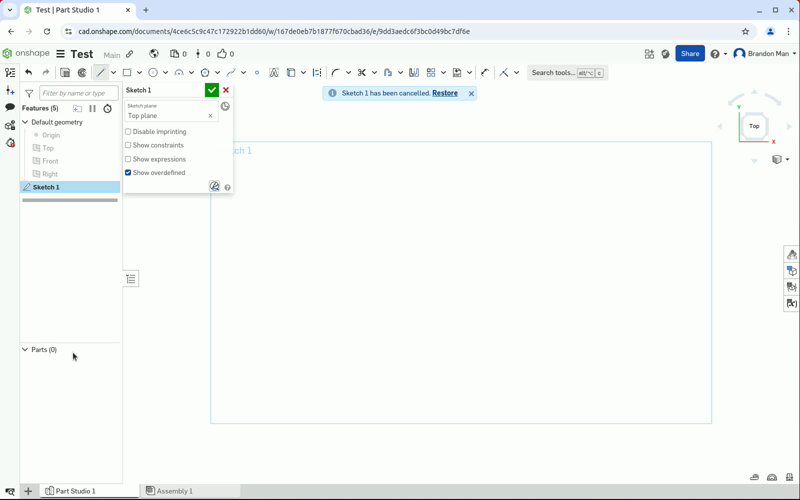
key_down(shift)
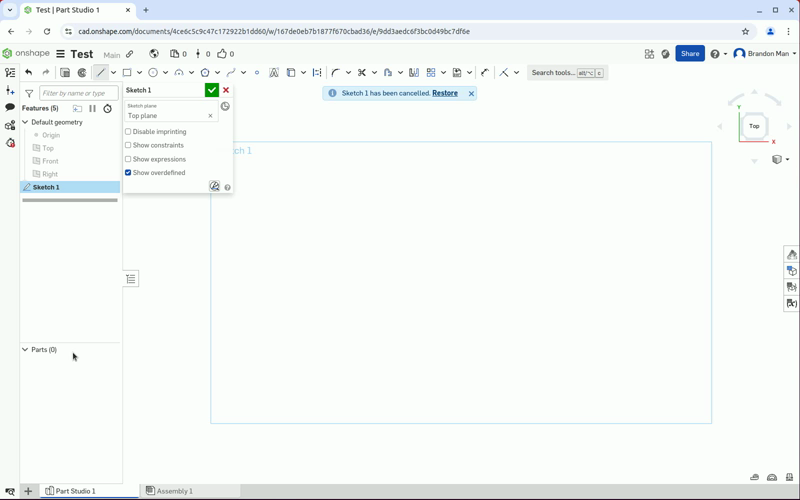
mouse_move(351, 336)
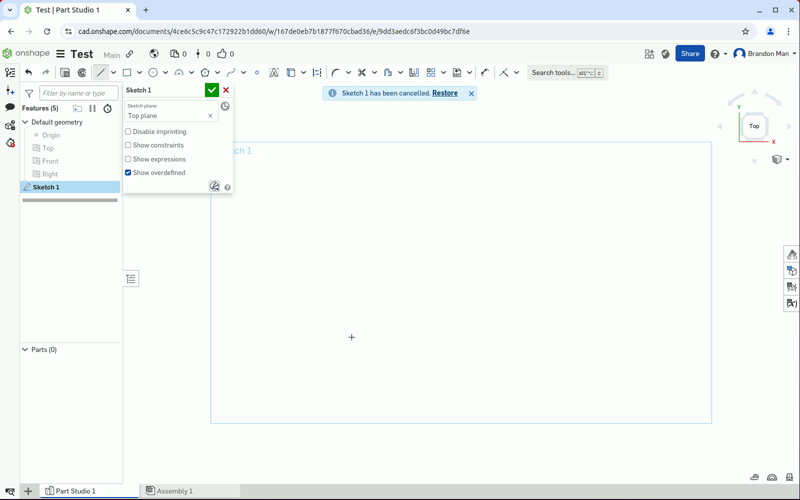
click(351, 336)
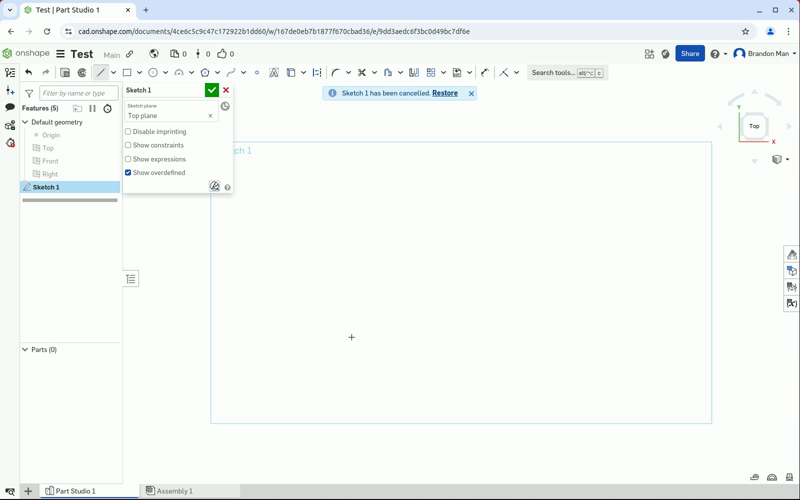
key_up(shift)
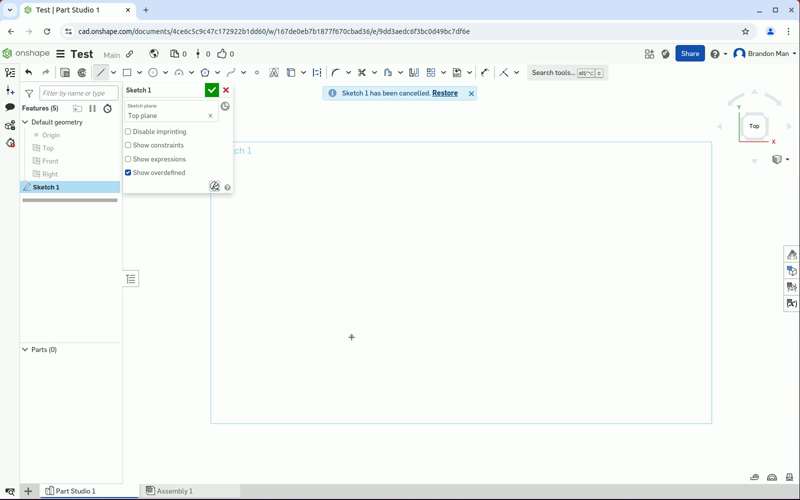
key_down(shift)
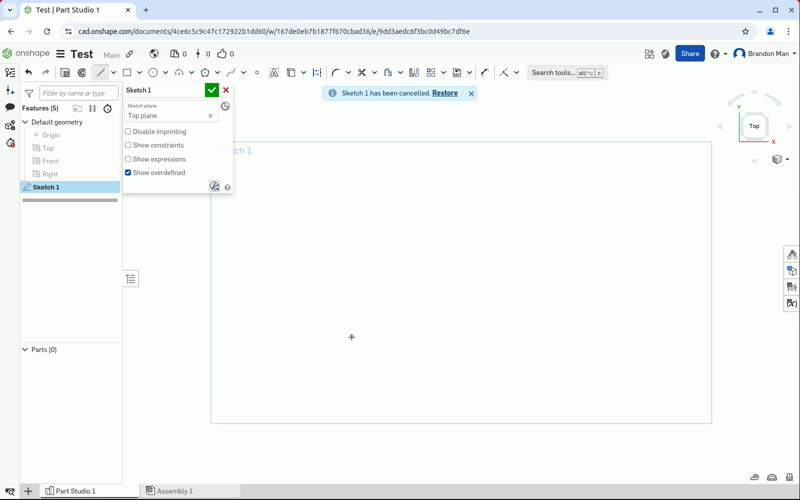
mouse_move(572, 336)
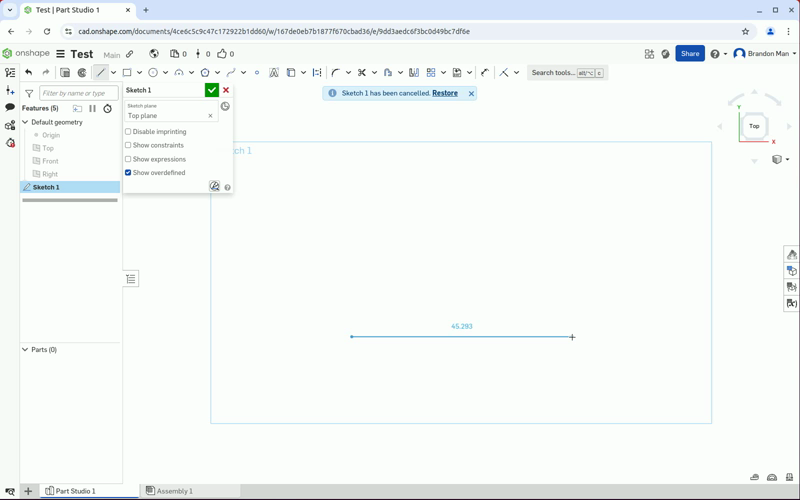
click(572, 336)
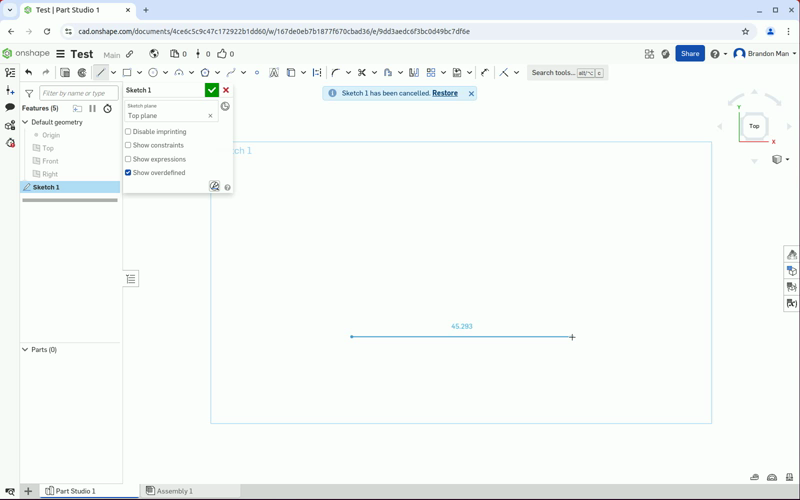
key_up(shift)
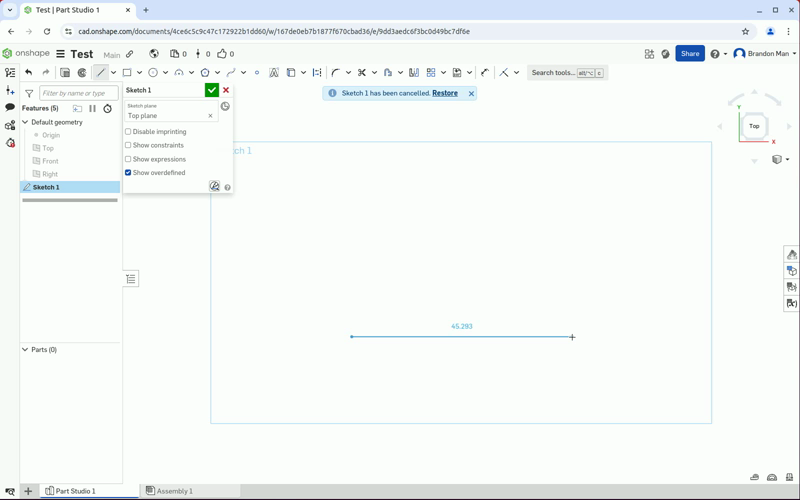
key_down(shift)
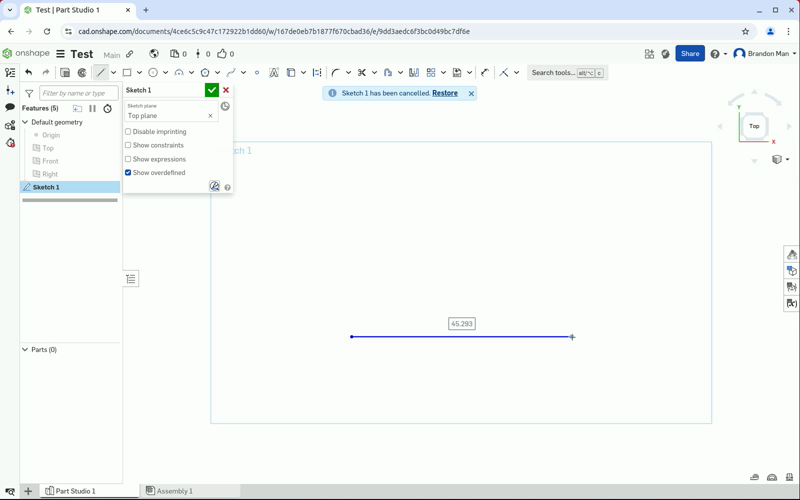
mouse_move(589, 336)
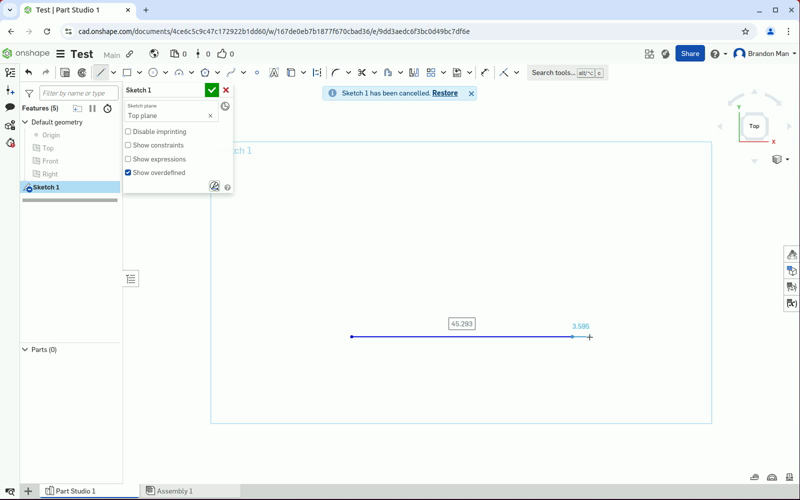
mouse_move(572, 299)
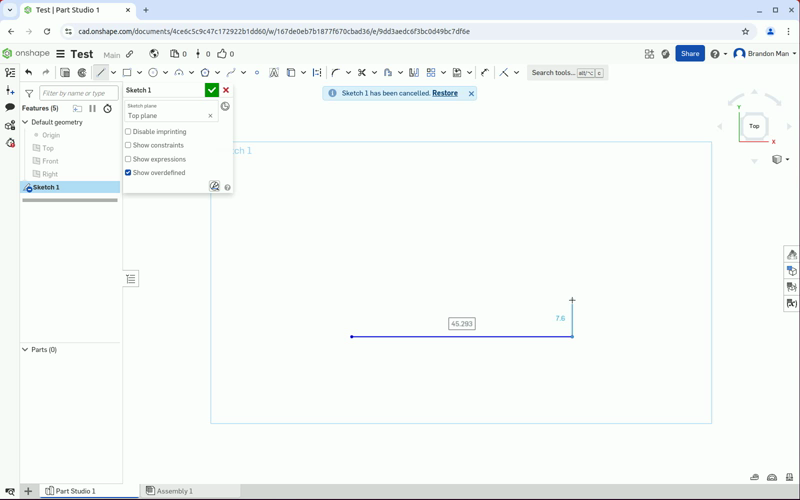
click(572, 299)
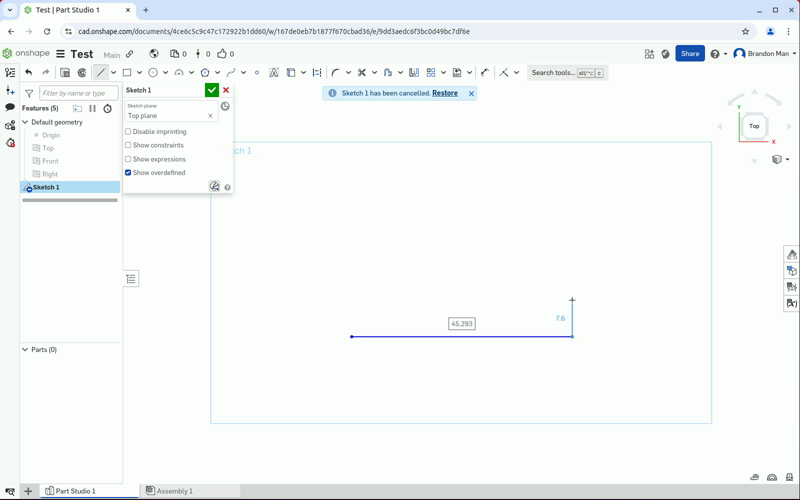
key_up(shift)
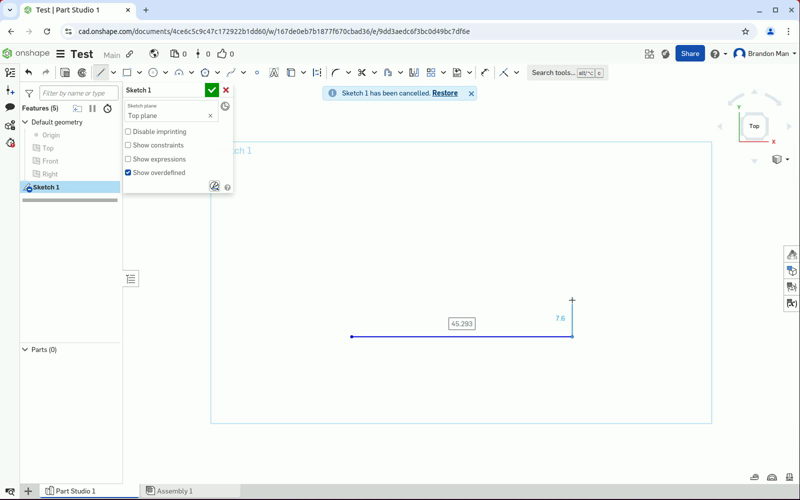
key_down(shift)
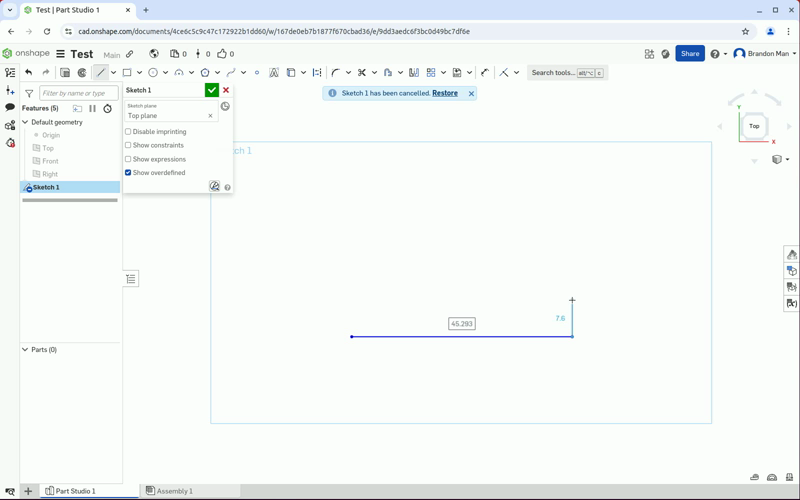
mouse_move(351, 299)
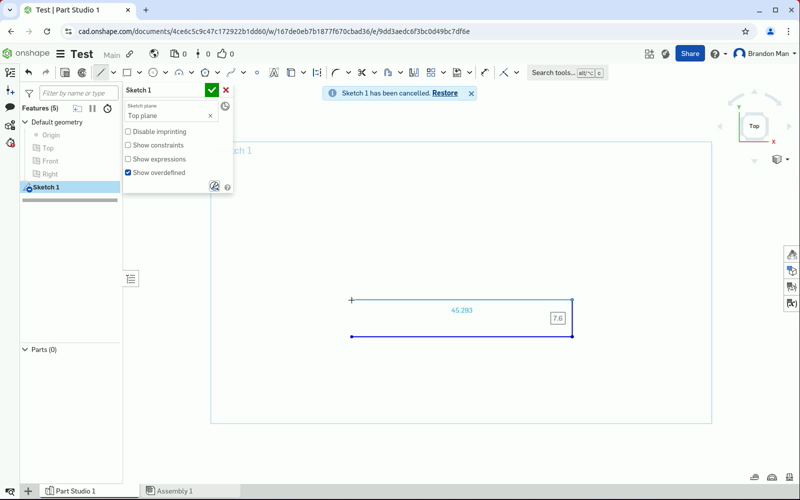
click(351, 299)
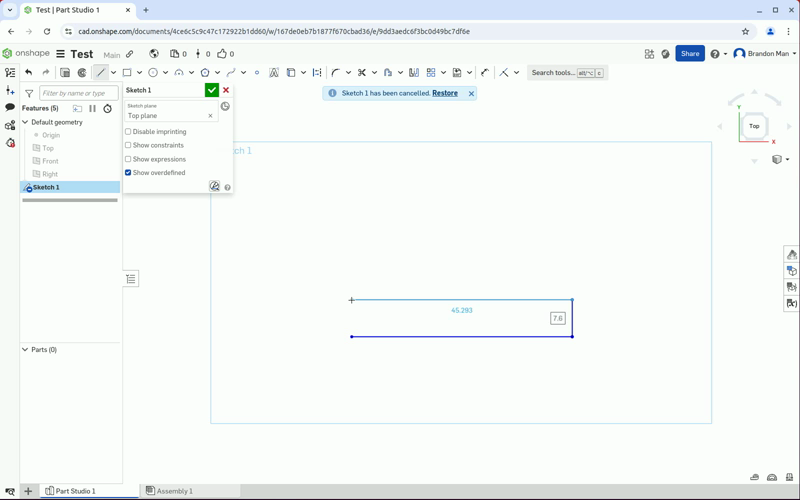
key_up(shift)
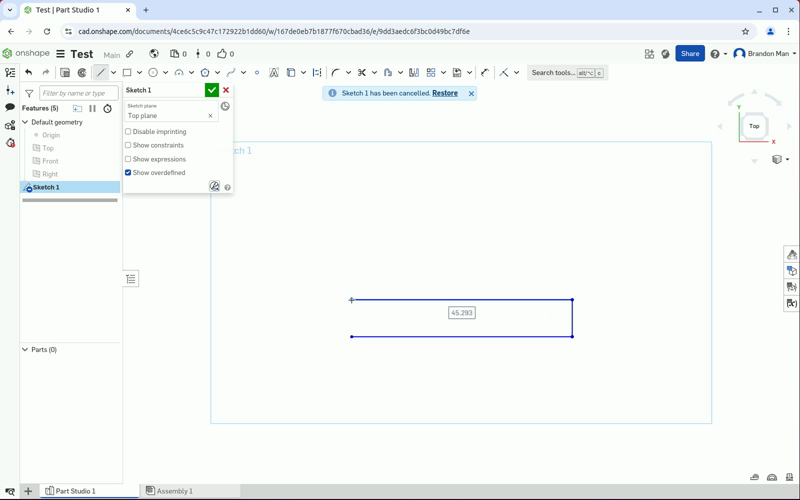
mouse_move(381, 299)
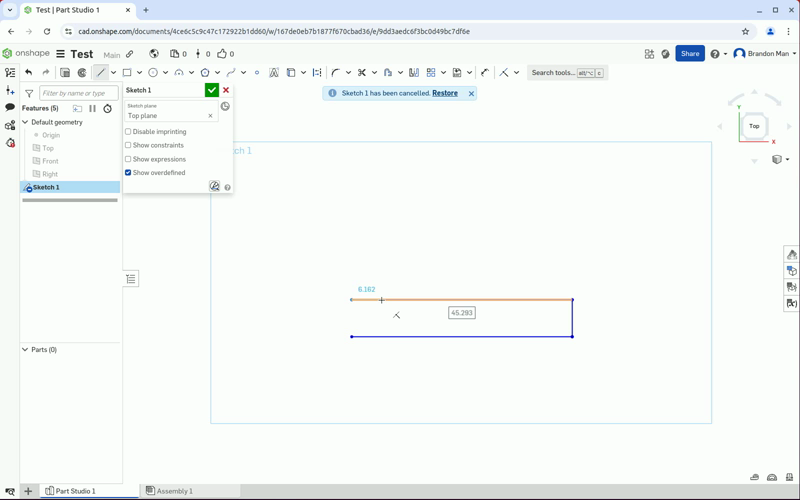
key_down(shift)
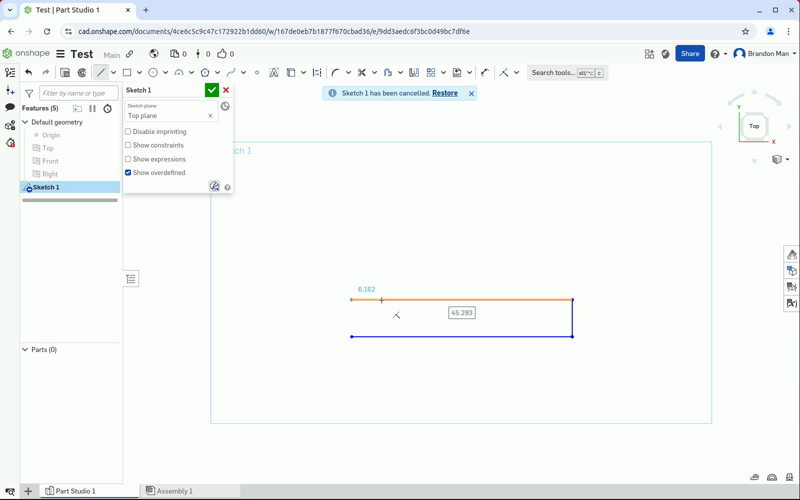
mouse_move(351, 336)
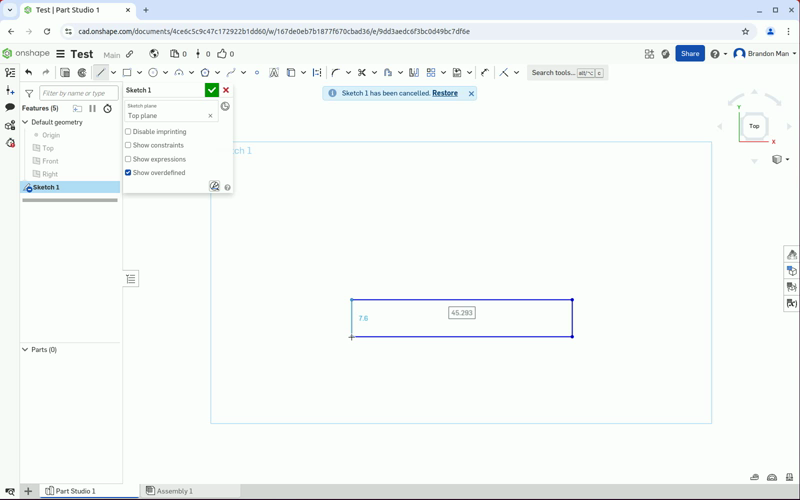
key_up(shift)
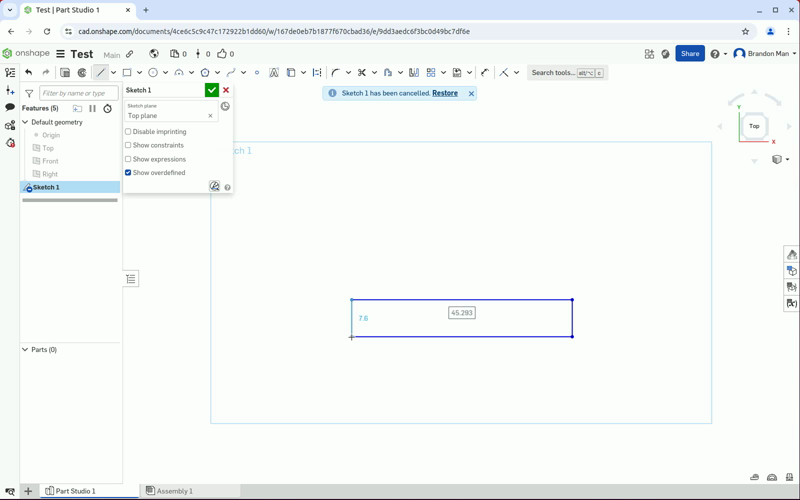
click(351, 336)
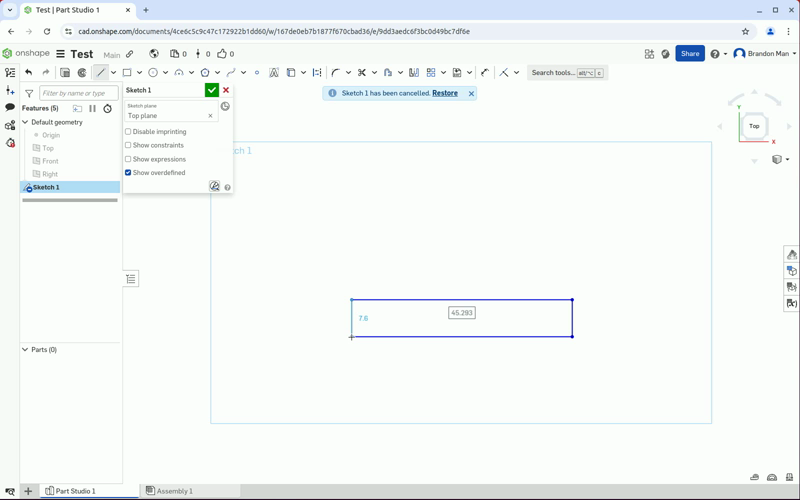
key(esc)
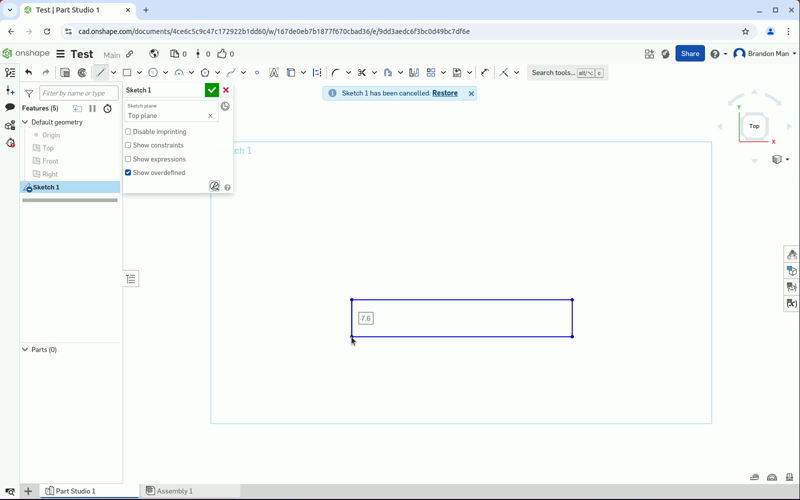
mouse_move(435, 309)
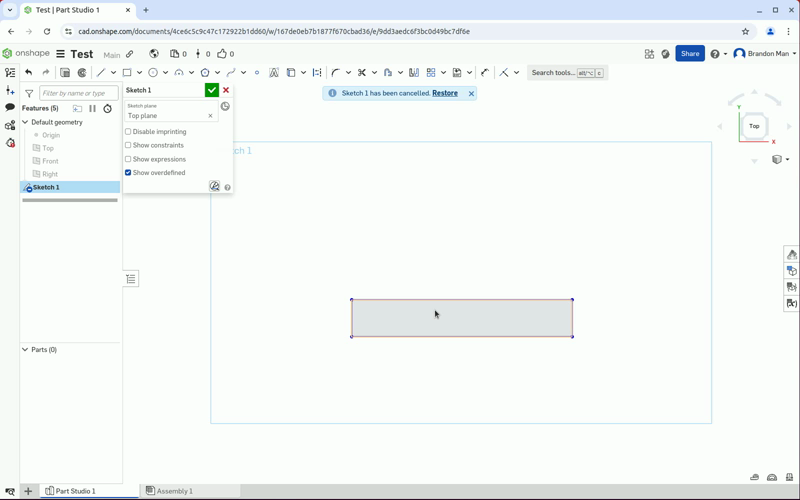
click(435, 309)
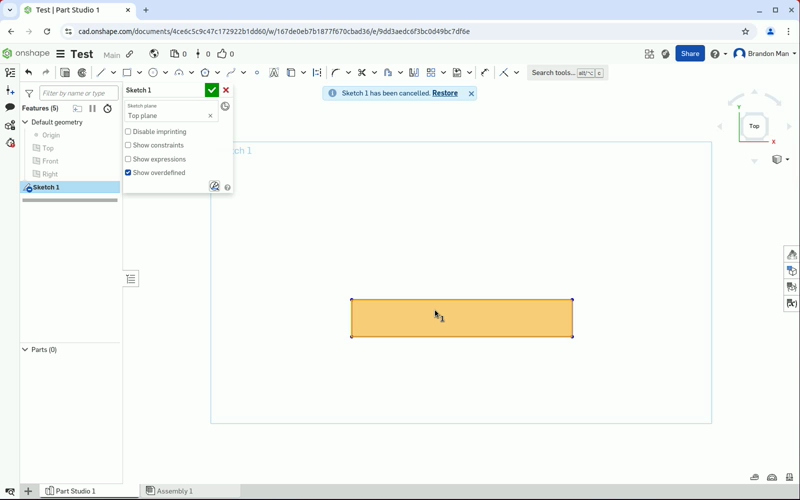
mouse_move(73, 352)
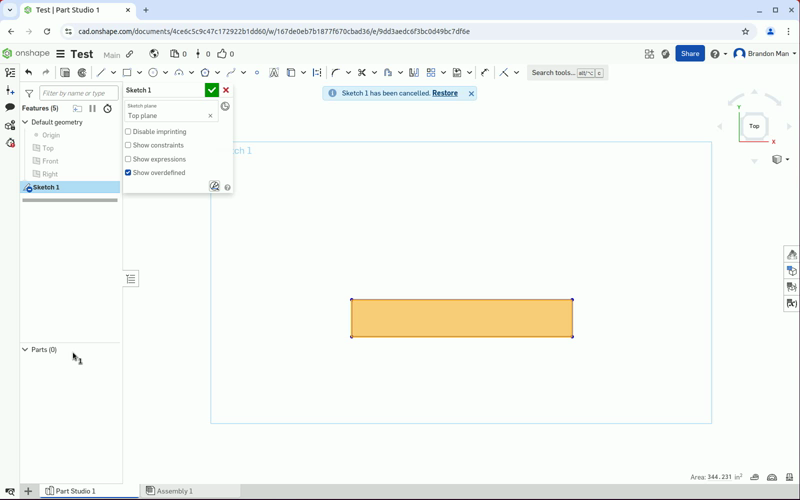
key(shift+y)
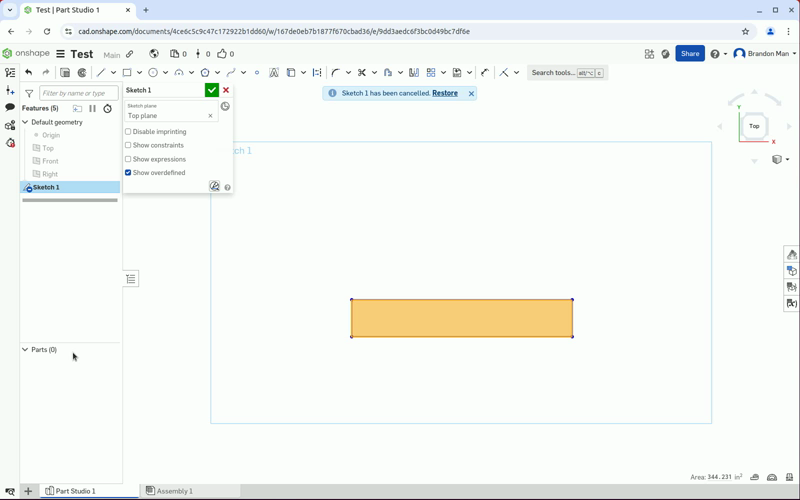
key(shift+e)
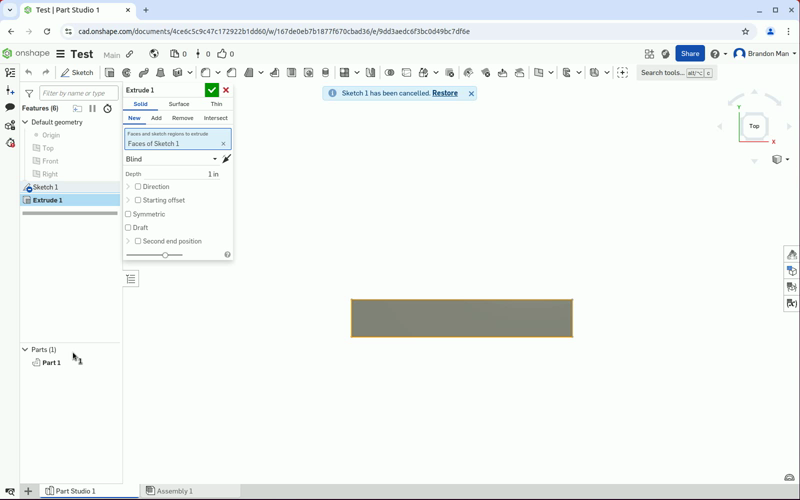
mouse_move(143, 106)
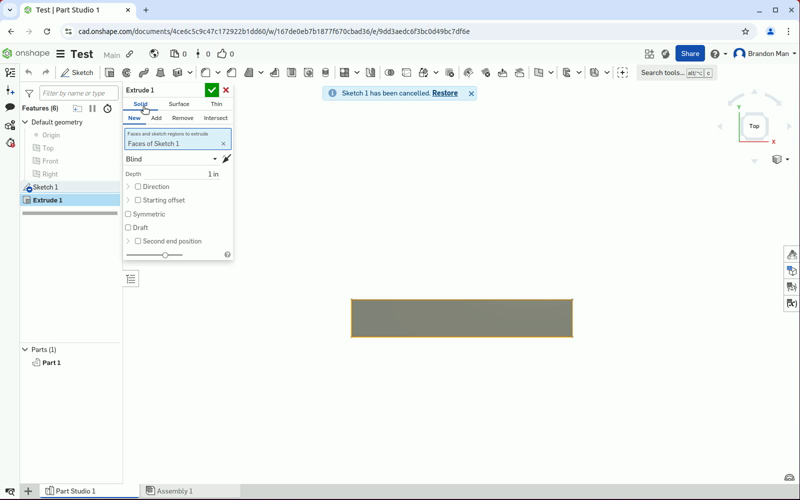
click(143, 106)
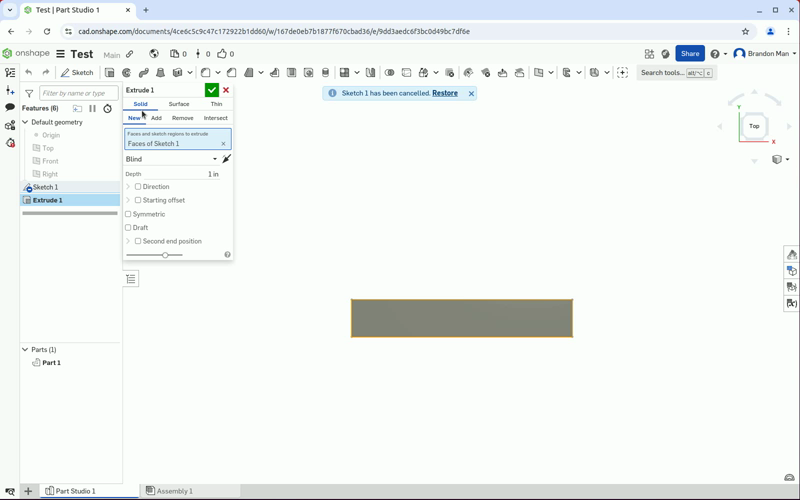
mouse_move(137, 120)
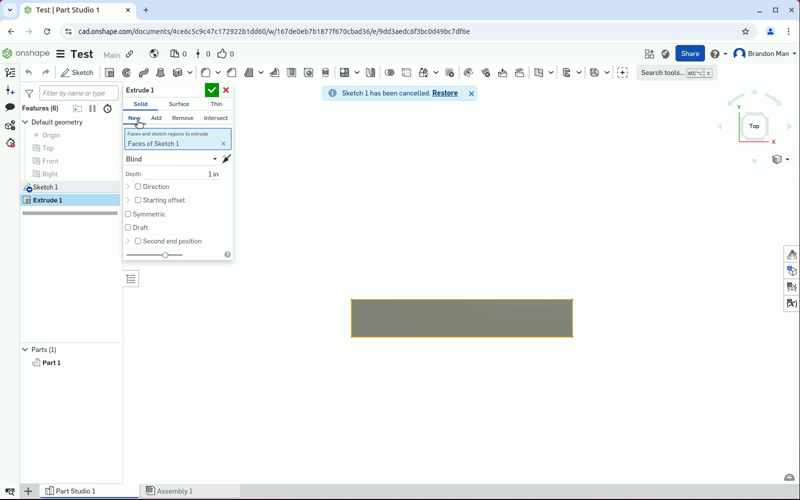
click(137, 120)
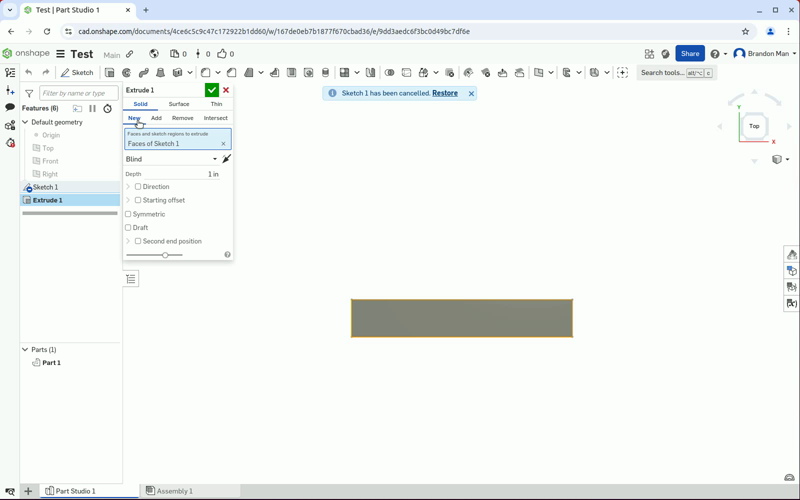
key(tab, 4)
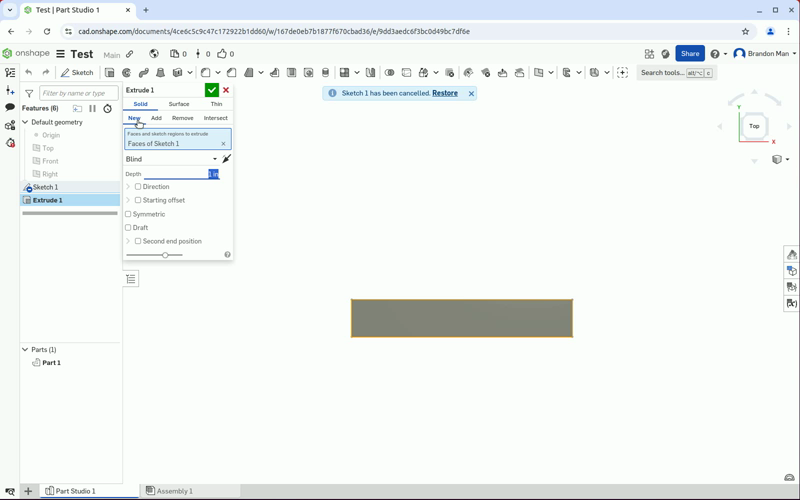
text(15.165)
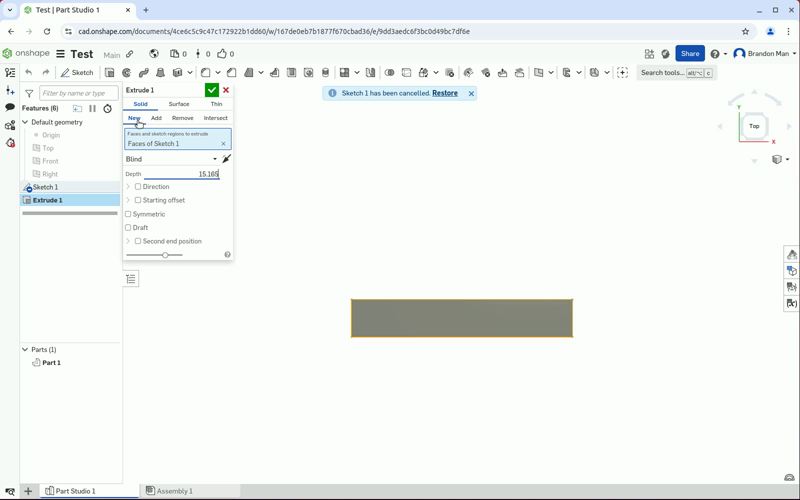
key(enter)
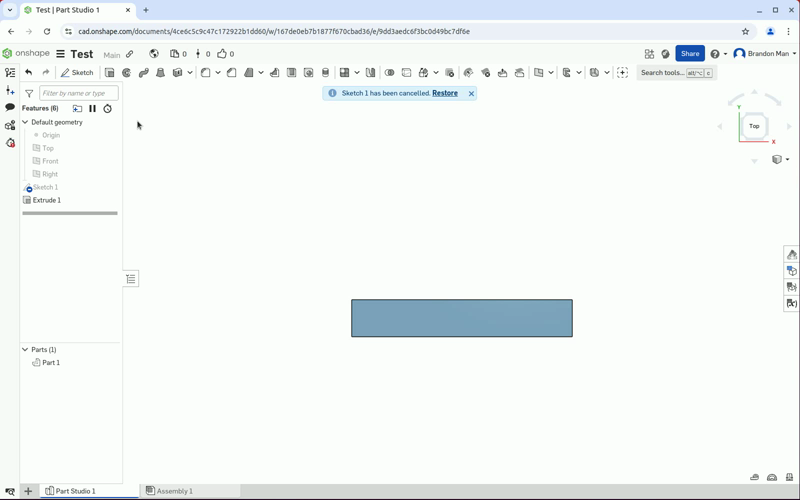
key(shift+h)
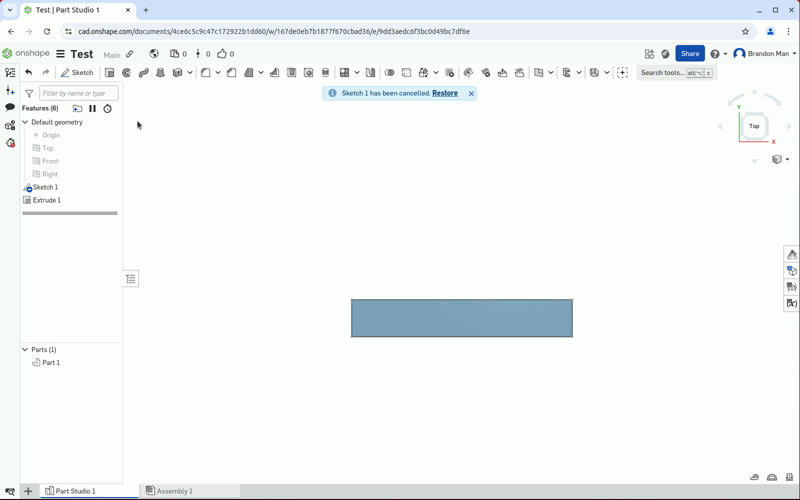
key(shift+h)
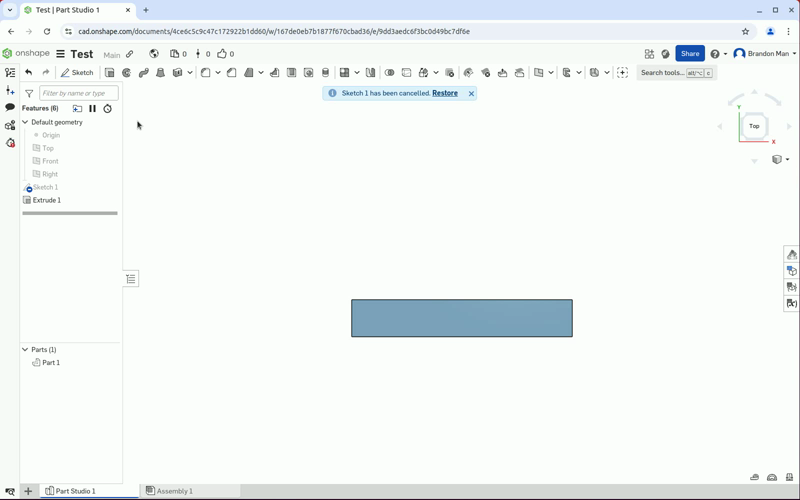
mouse_move(73, 189)
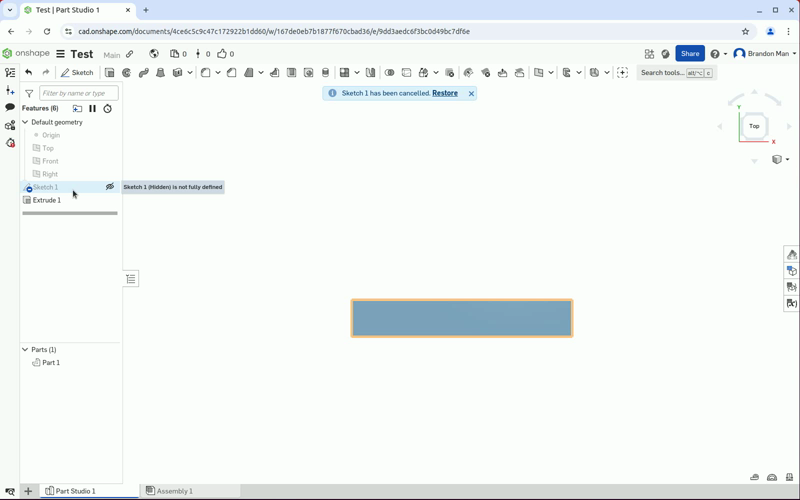
click(73, 189)
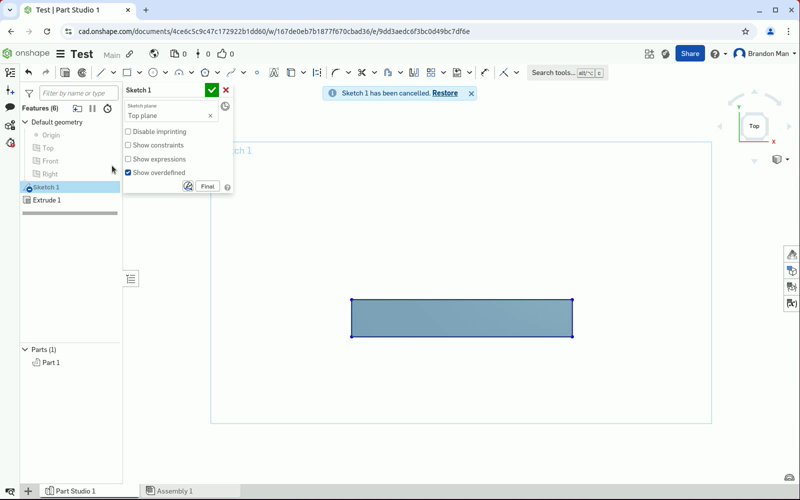
mouse_move(229, 92)
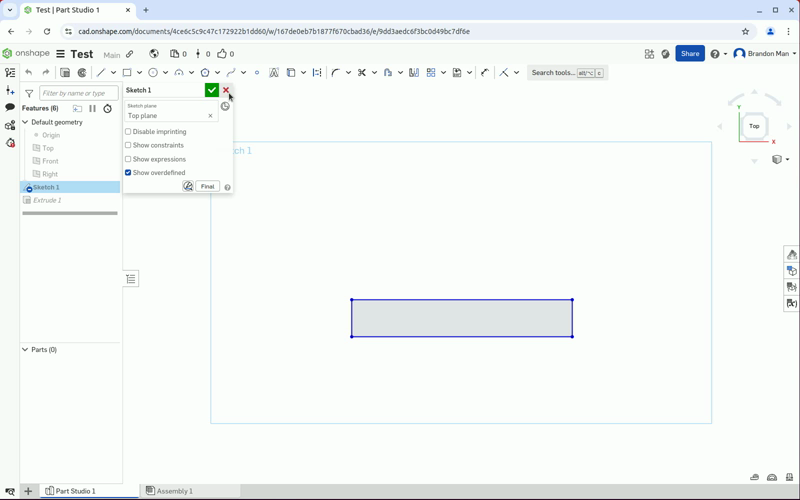
click(229, 92)
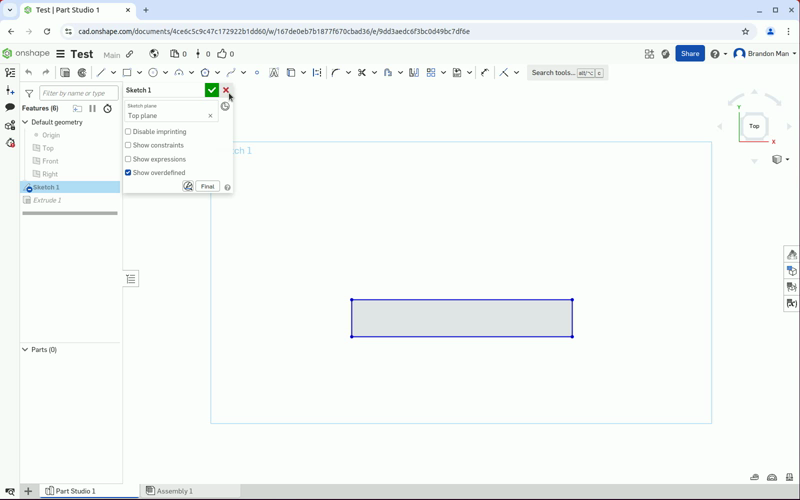
key(shift+s)
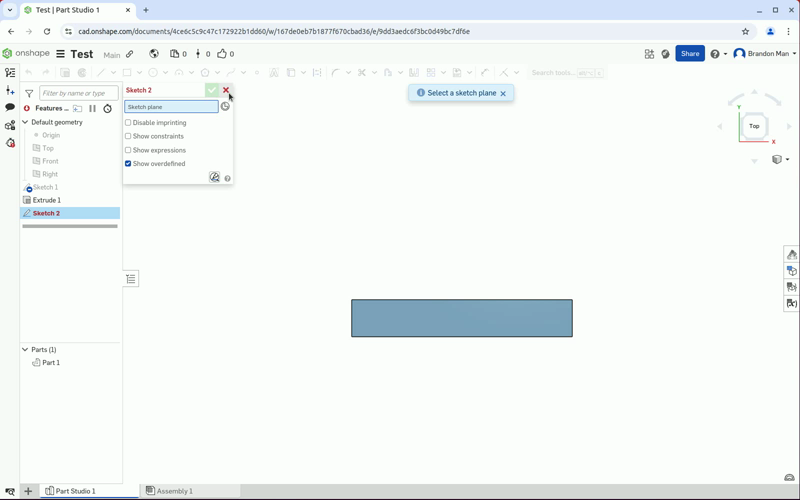
mouse_move(73, 150)
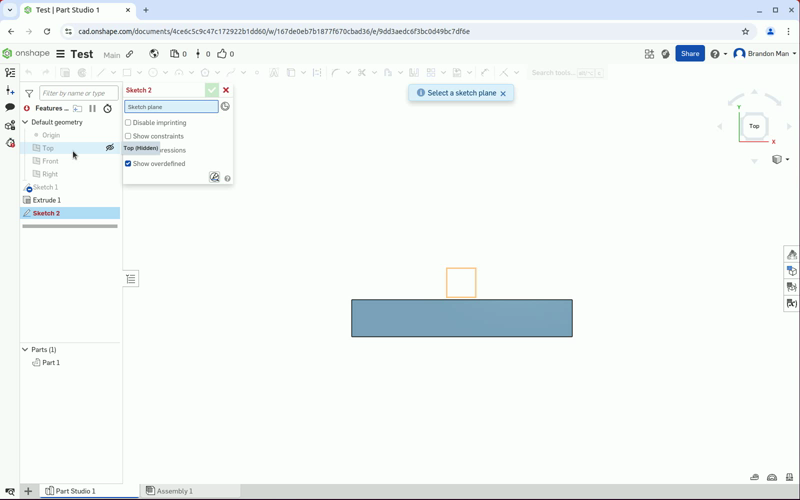
click(73, 150)
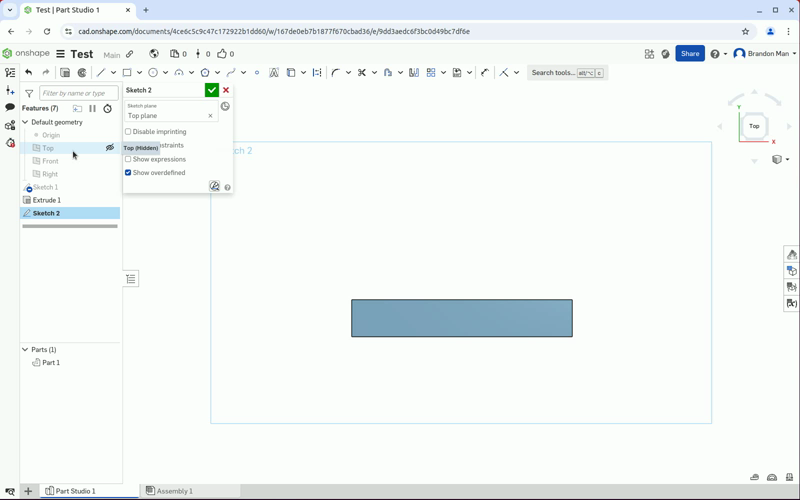
mouse_move(73, 352)
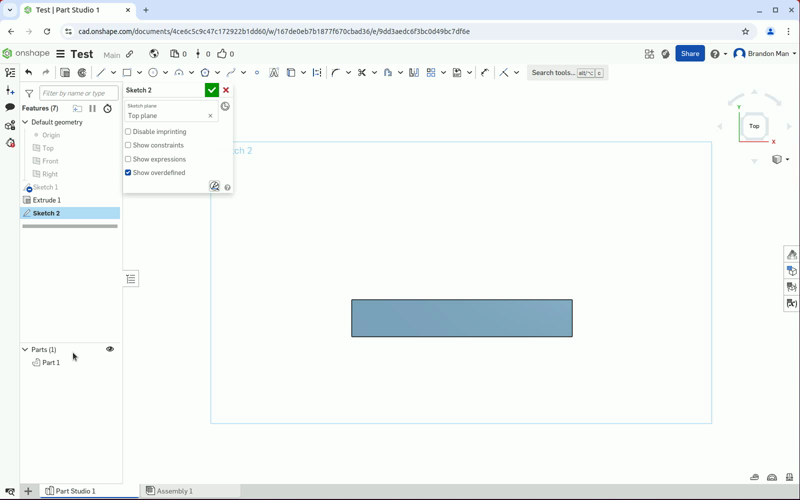
key(y)
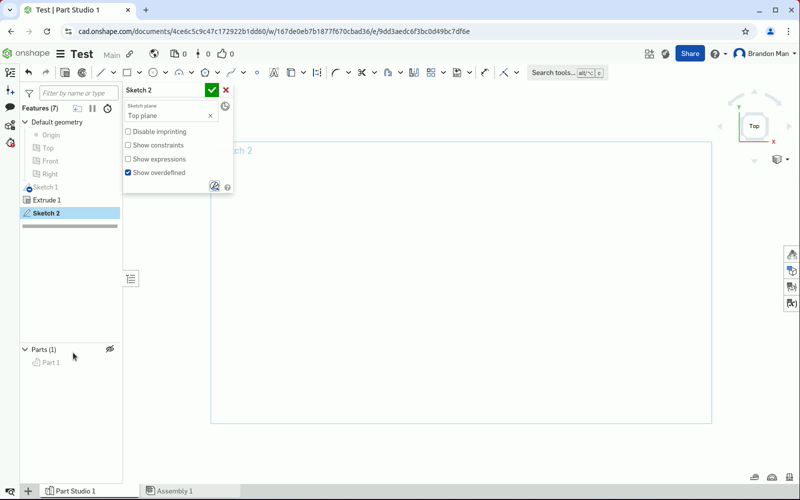
key(l)
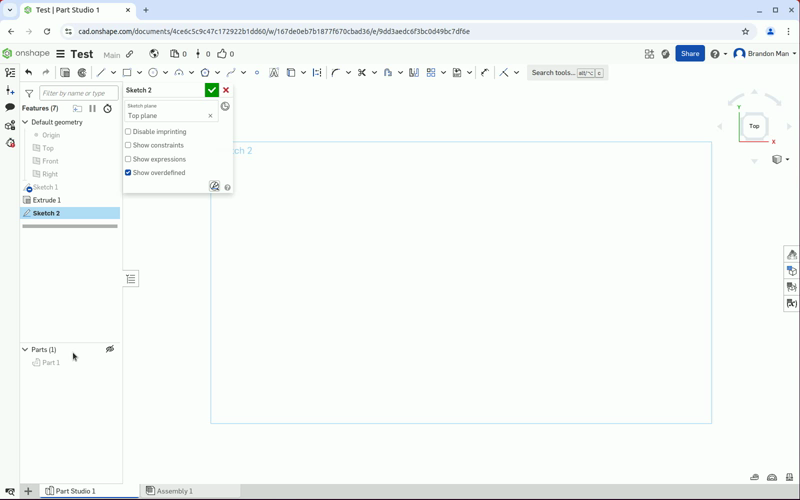
key_down(shift)
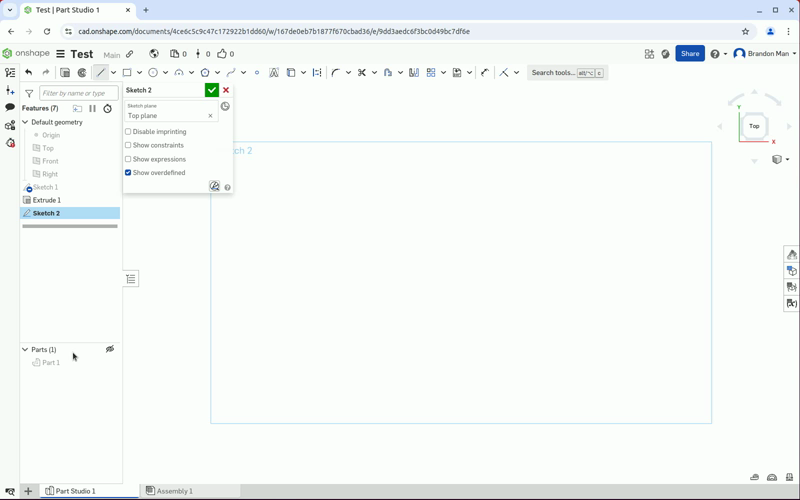
mouse_move(351, 300)
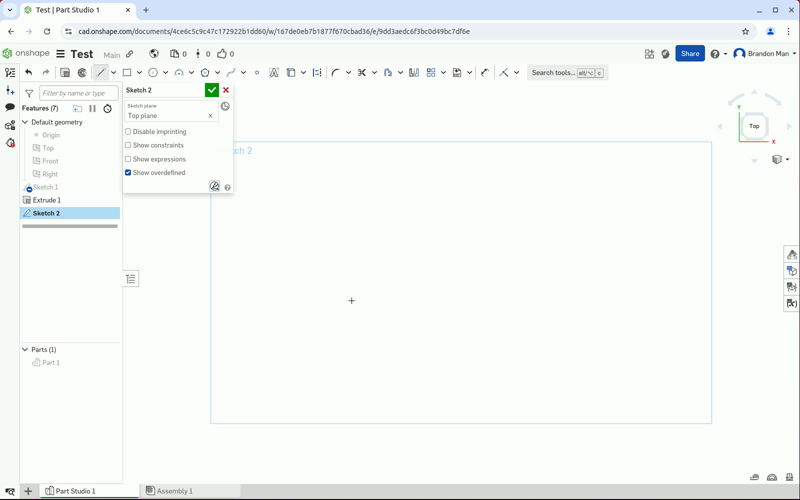
click(351, 300)
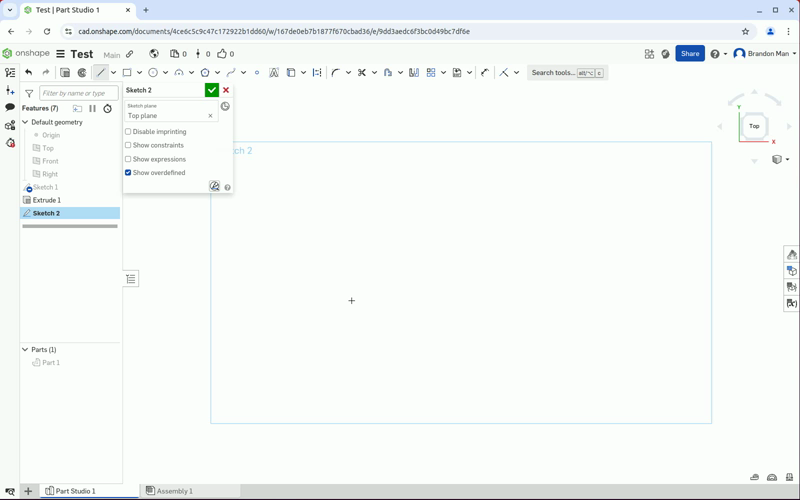
key_up(shift)
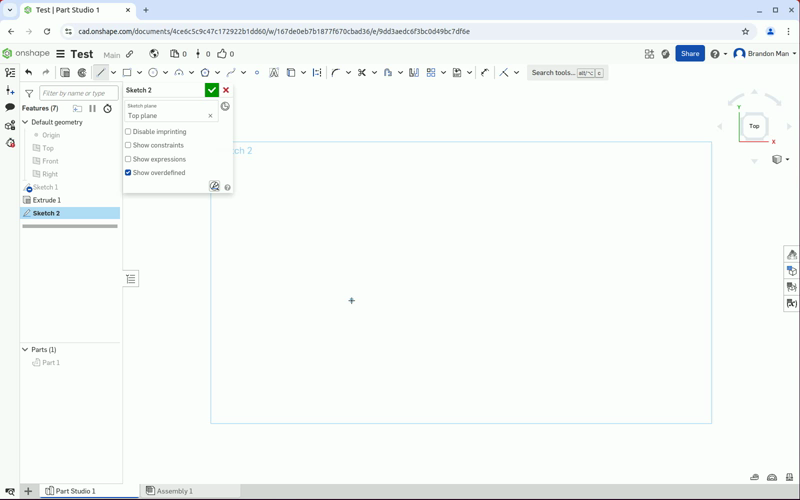
key_down(shift)
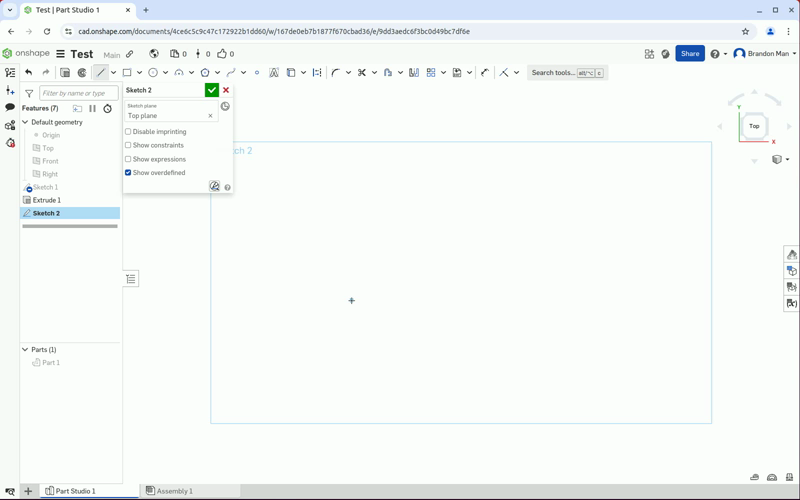
mouse_move(572, 300)
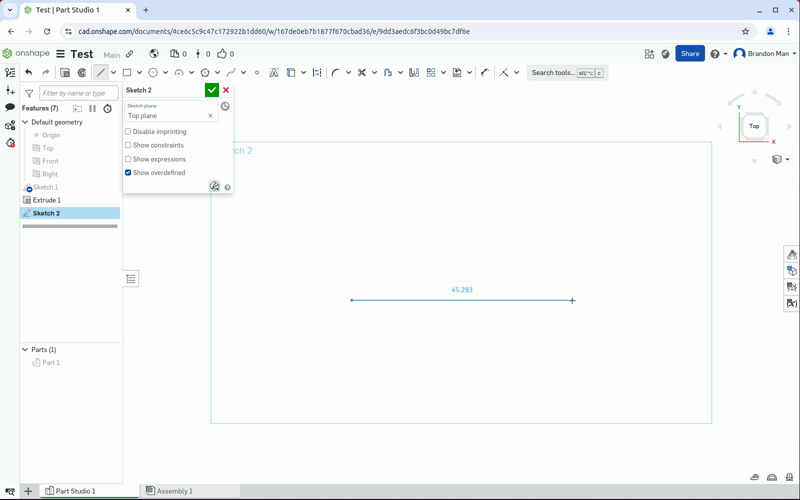
click(572, 300)
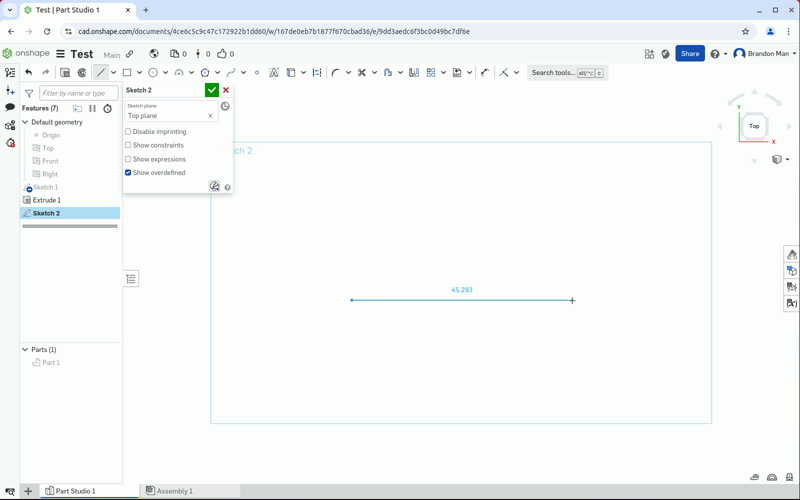
key_up(shift)
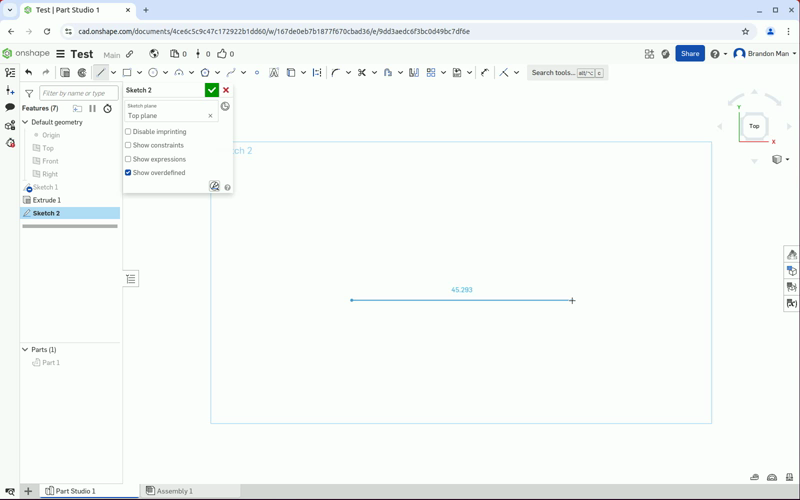
key_down(shift)
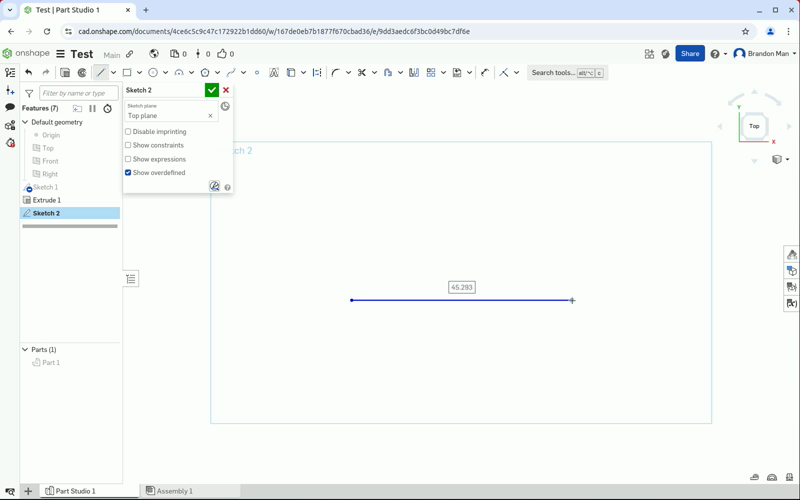
mouse_move(589, 300)
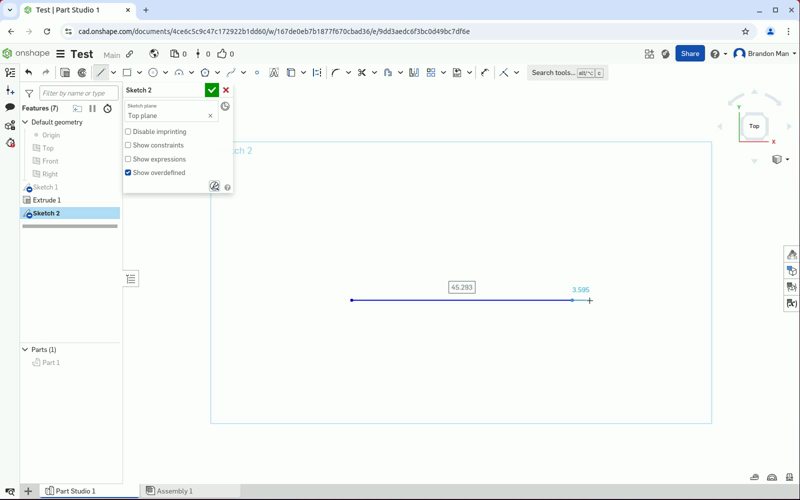
mouse_move(572, 263)
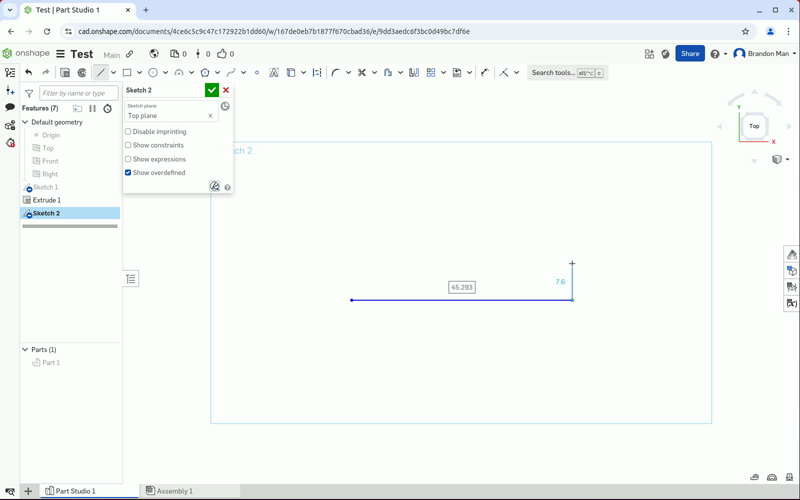
click(572, 263)
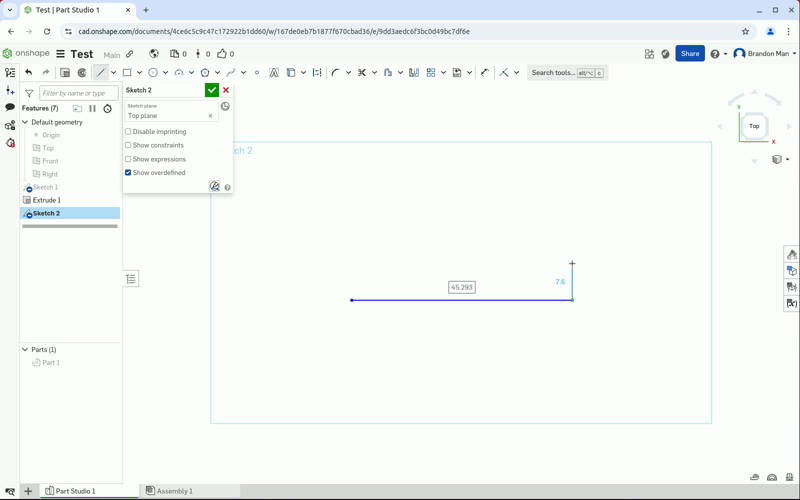
key_up(shift)
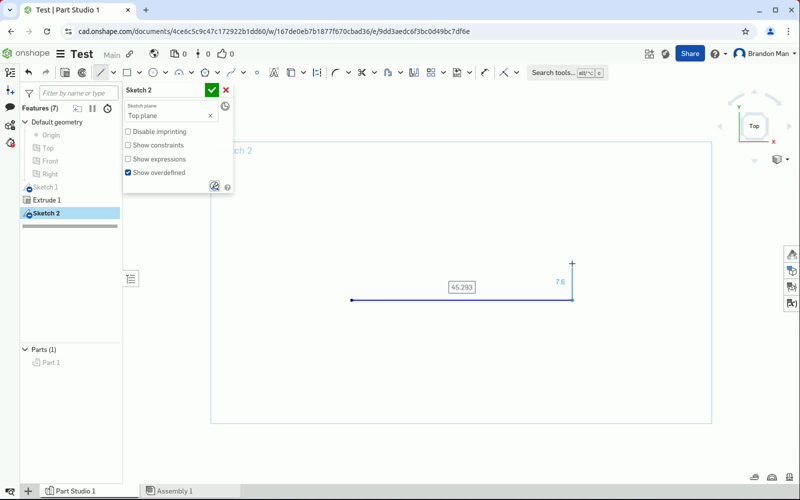
key_down(shift)
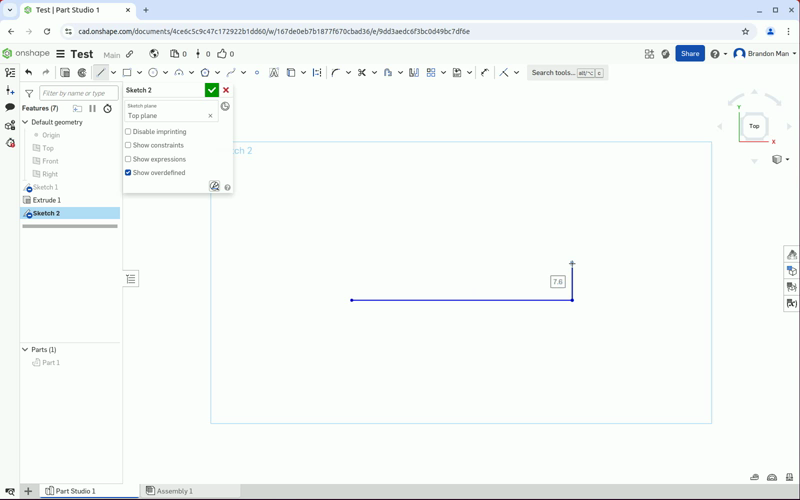
mouse_move(351, 263)
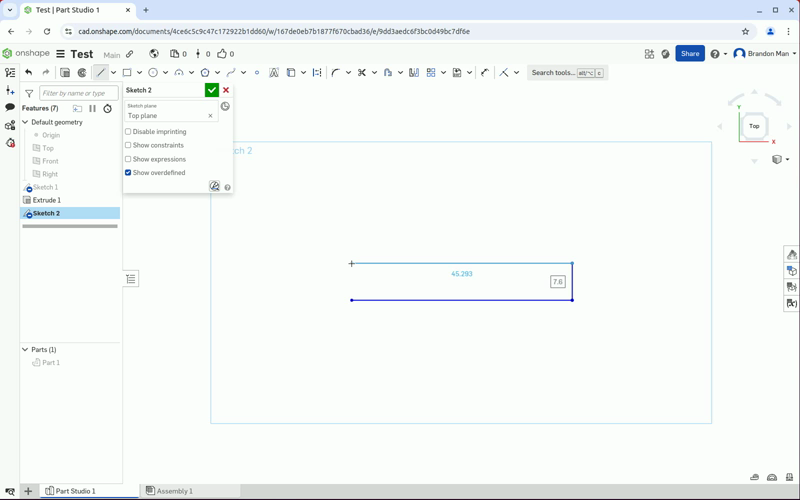
click(351, 263)
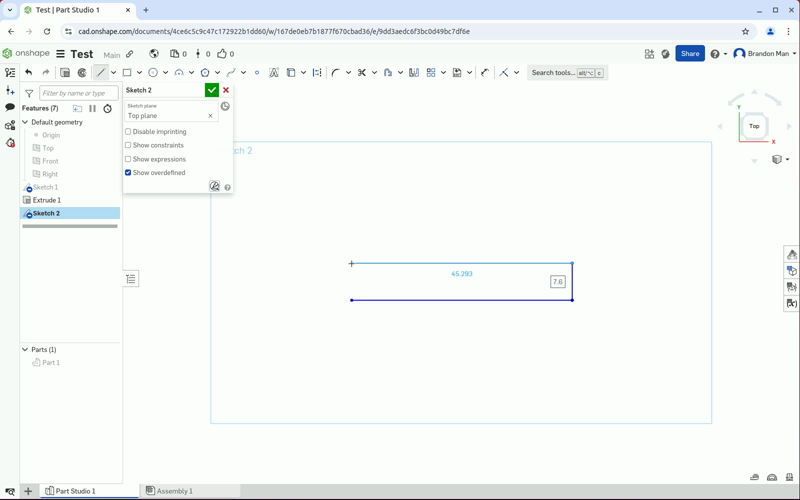
key_up(shift)
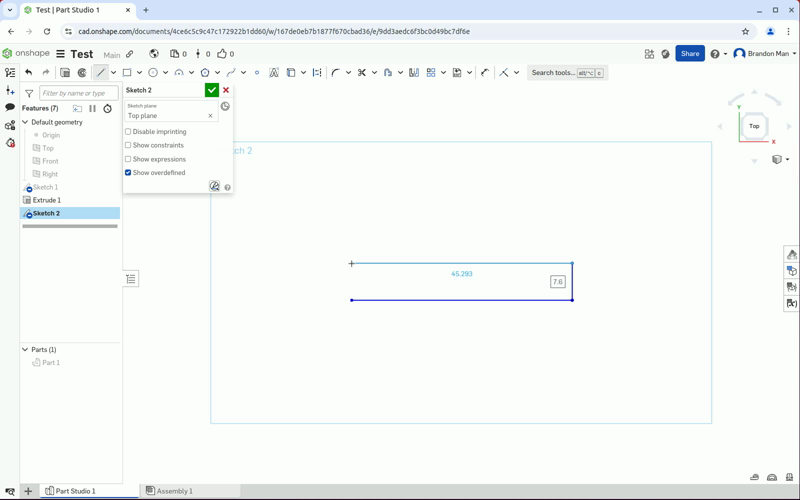
mouse_move(381, 263)
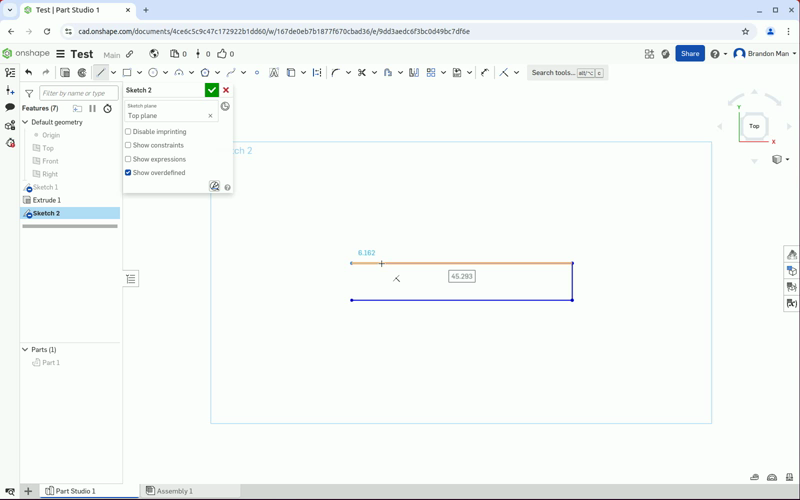
key_down(shift)
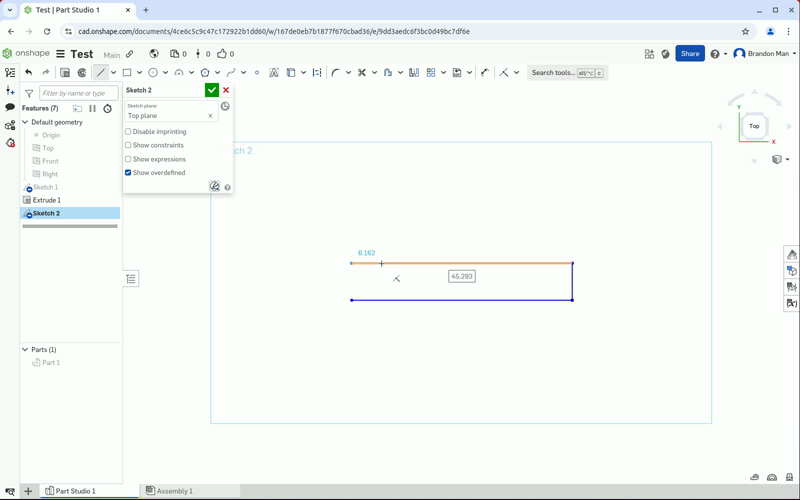
mouse_move(351, 300)
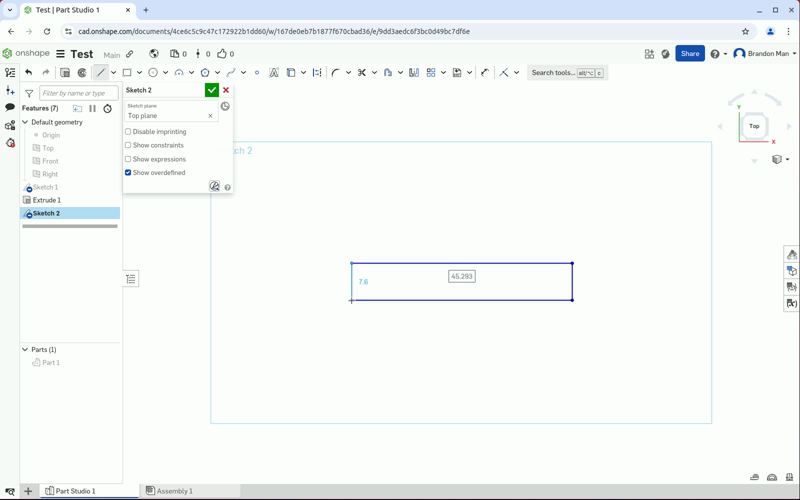
key_up(shift)
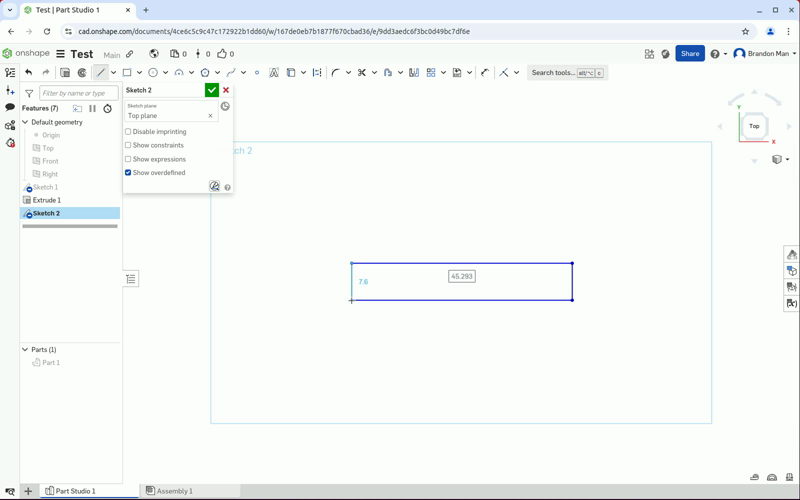
click(351, 300)
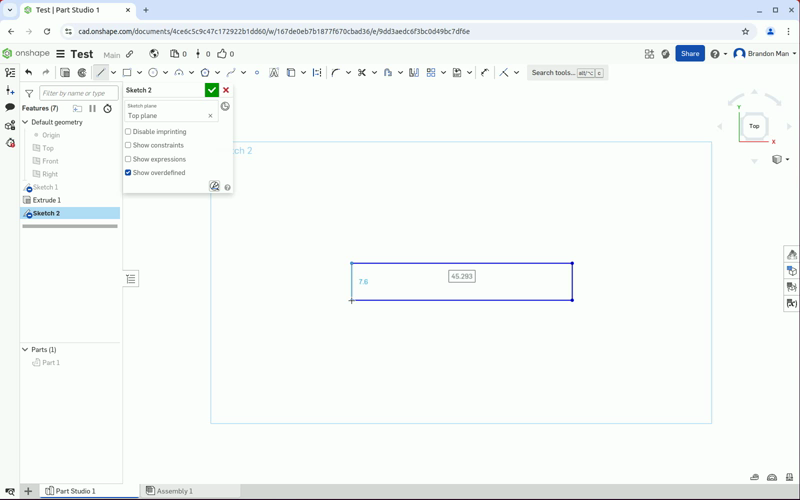
key(esc)
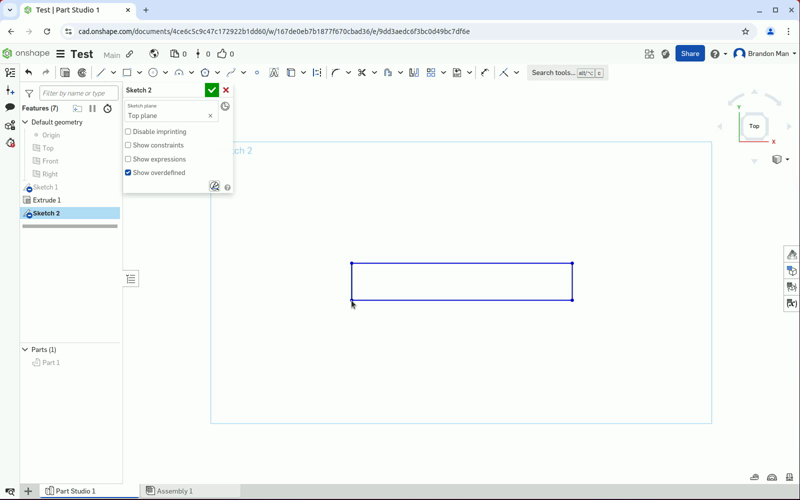
mouse_move(526, 281)
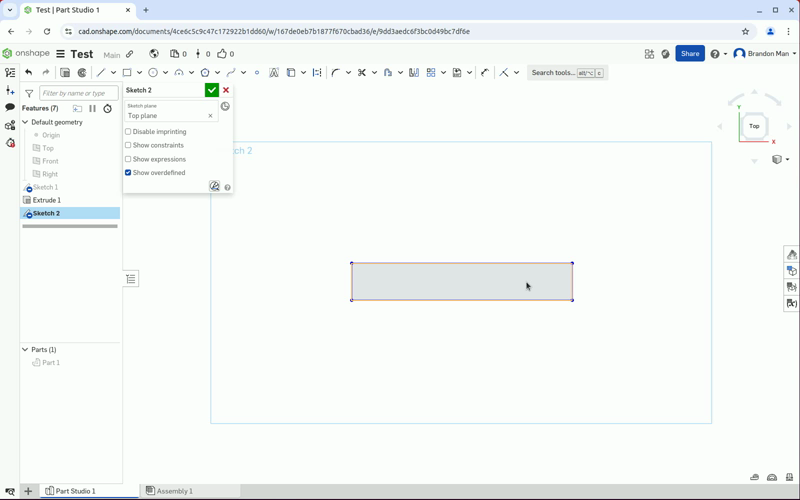
click(526, 281)
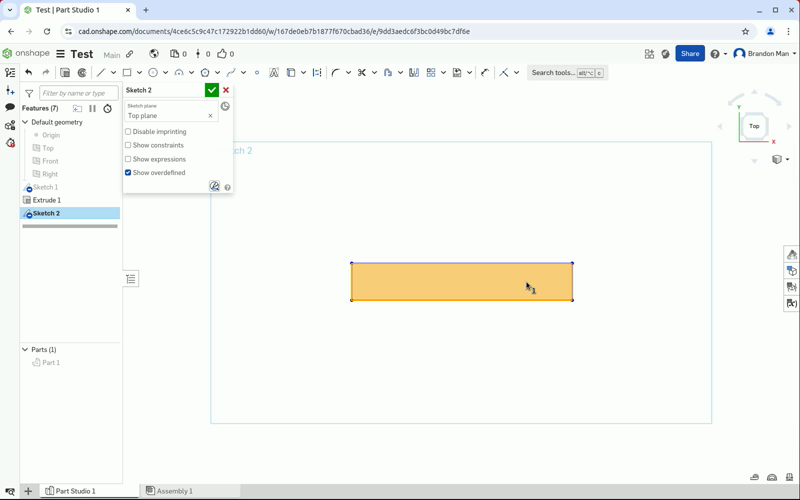
mouse_move(73, 352)
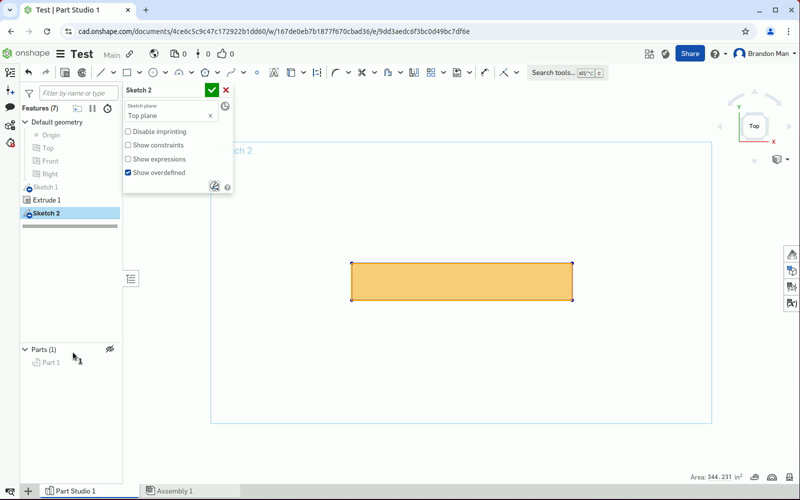
key(shift+y)
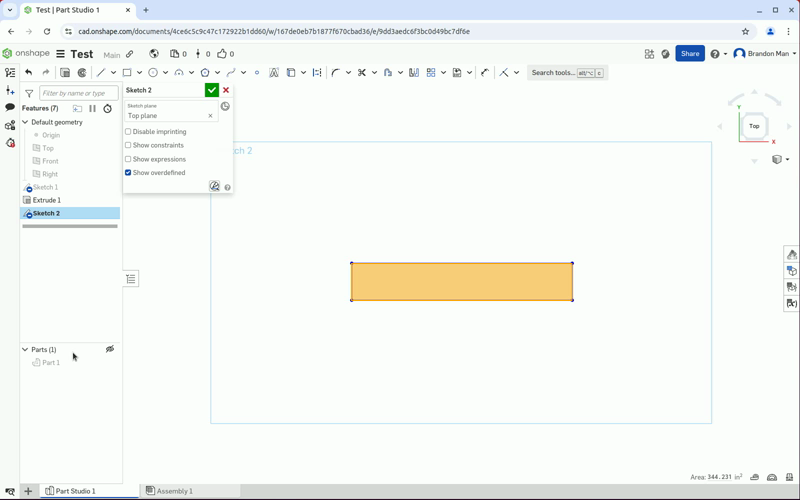
key(shift+e)
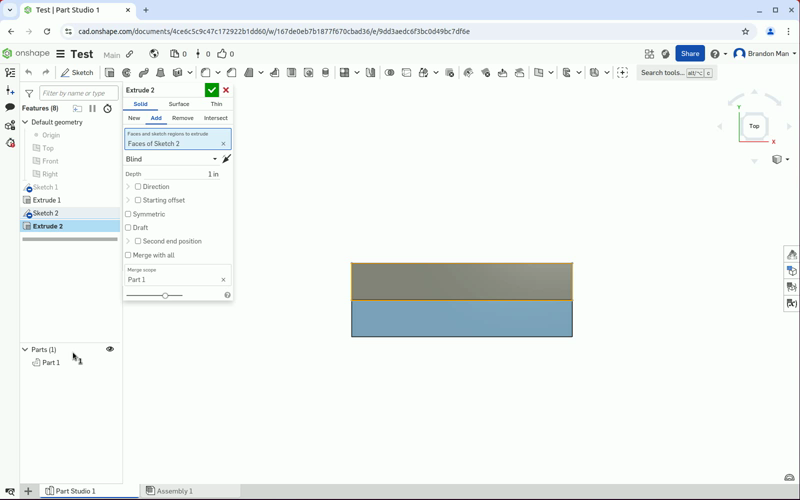
mouse_move(143, 106)
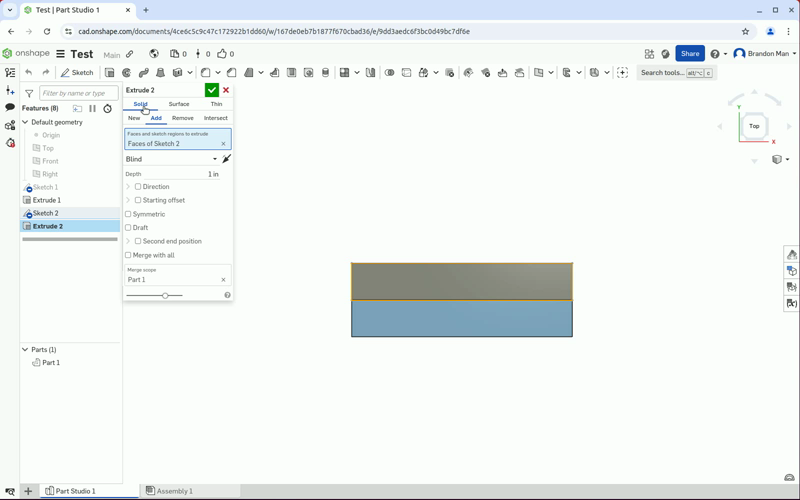
click(143, 106)
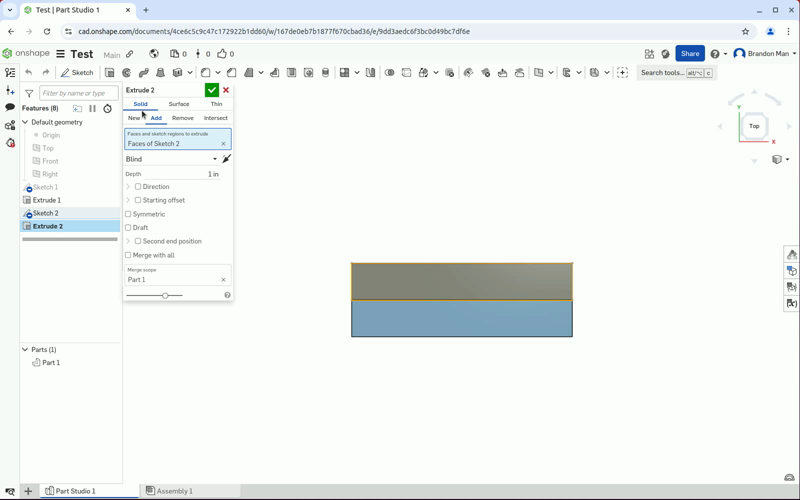
mouse_move(137, 120)
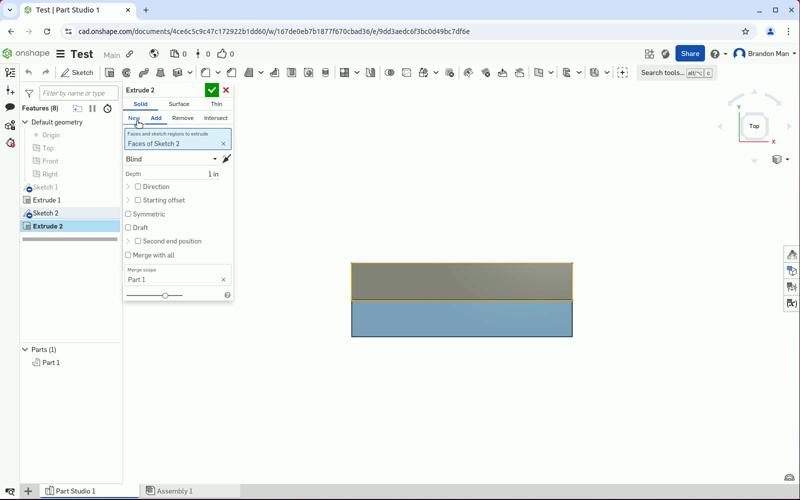
click(137, 120)
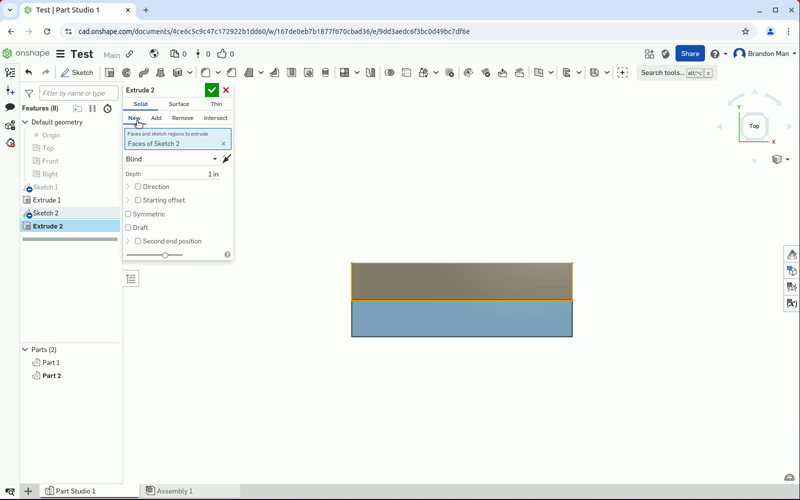
key(tab, 4)
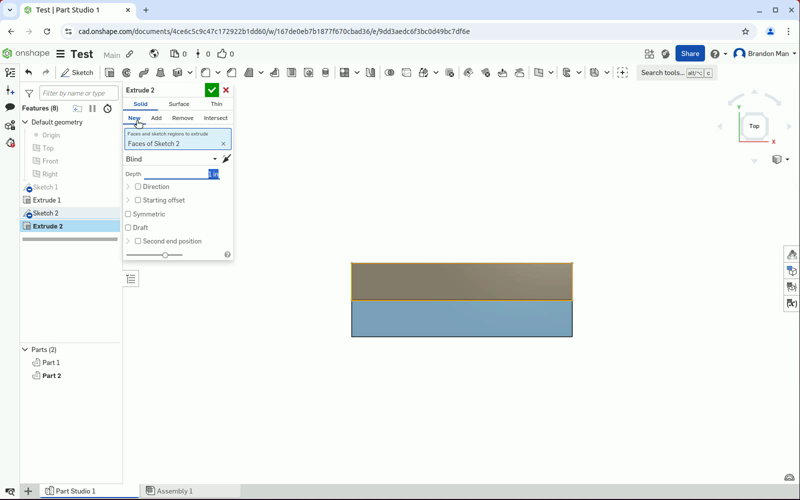
text(7.462)
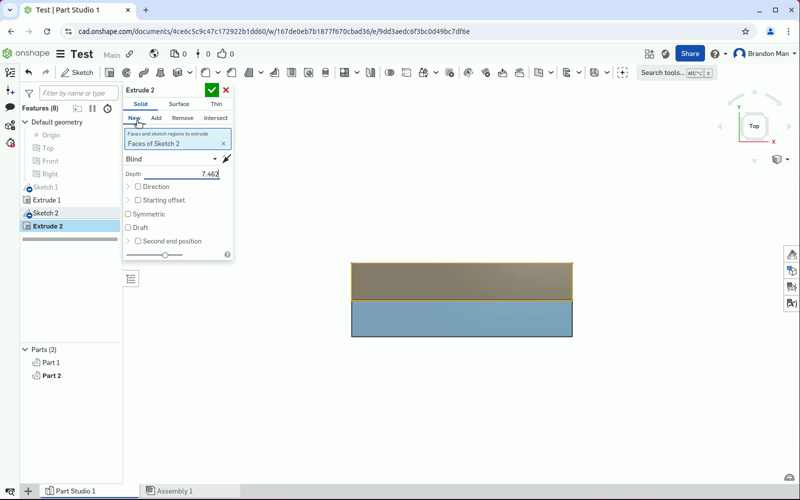
key(enter)
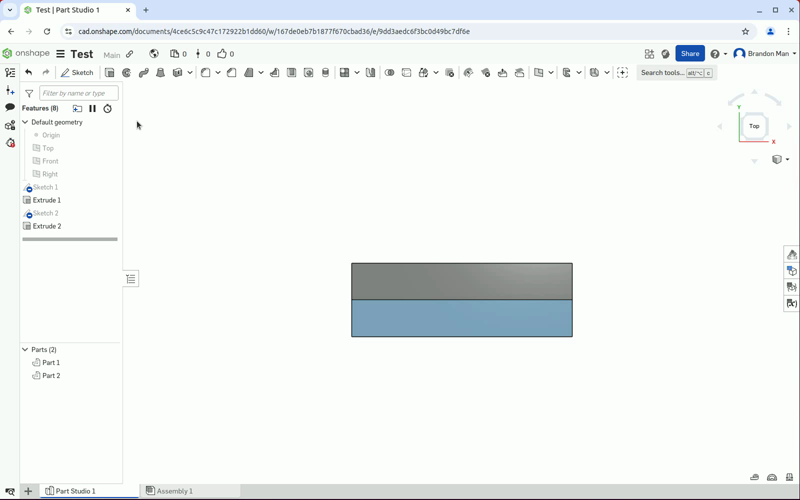
key(shift+h)
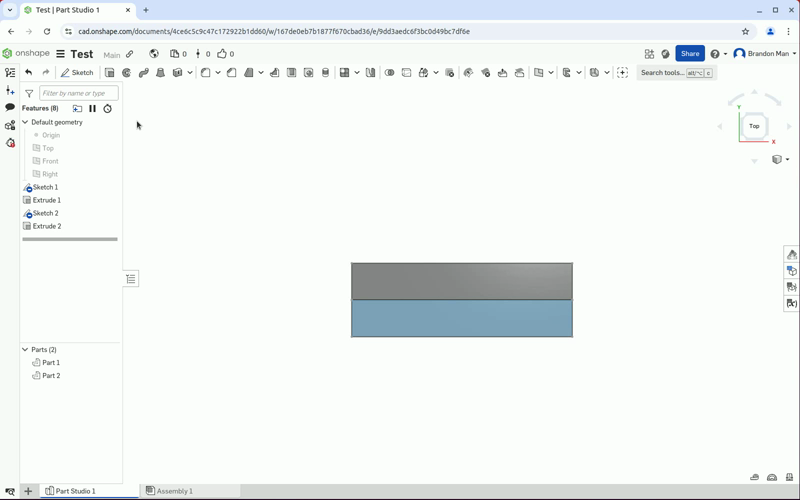
key(shift+h)
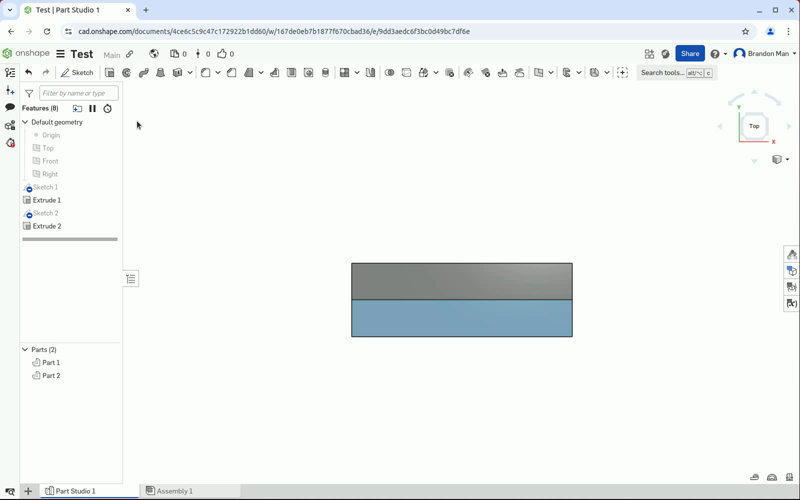
mouse_move(73, 189)
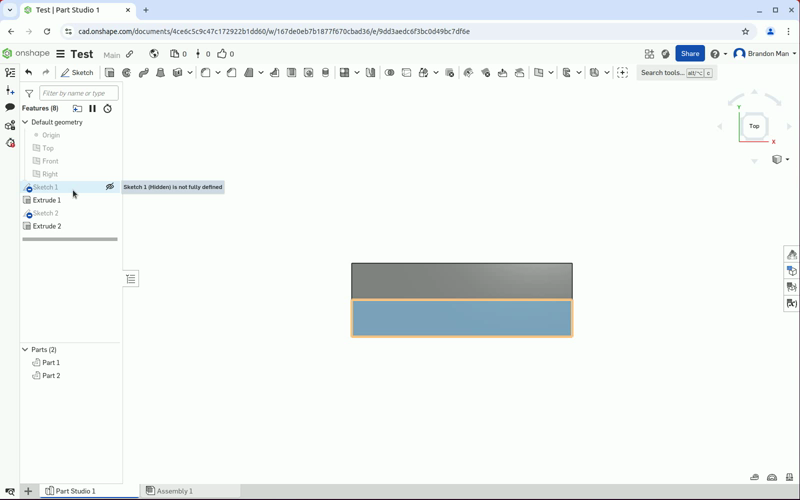
click(73, 189)
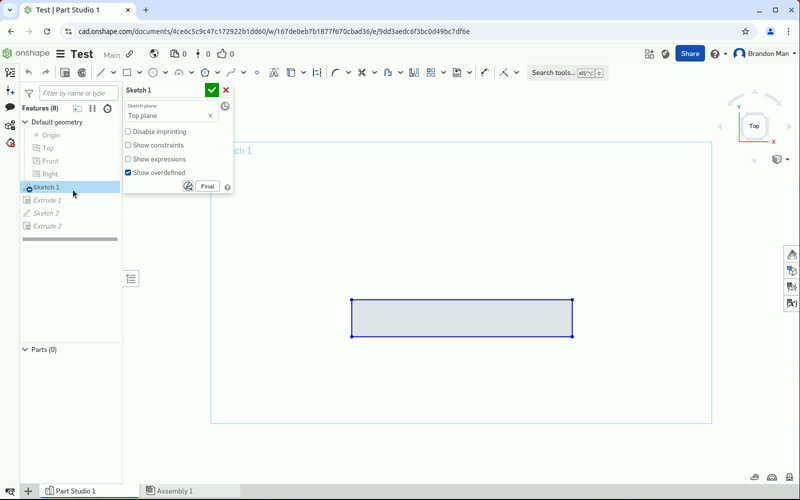
mouse_move(229, 92)
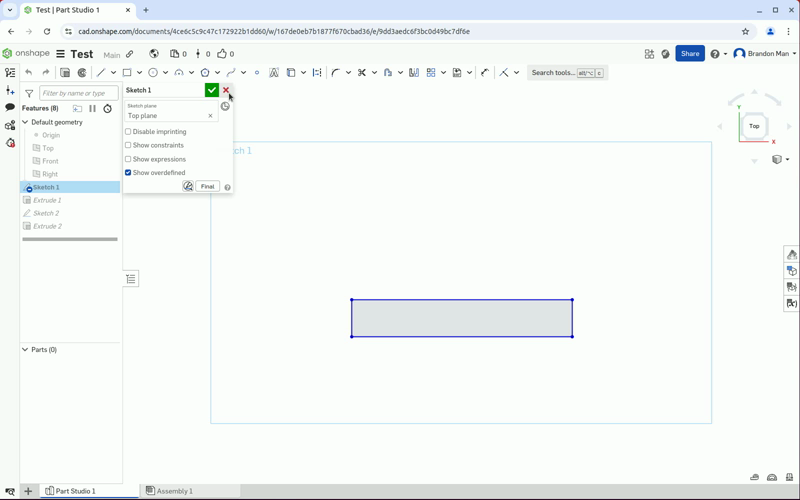
click(229, 92)
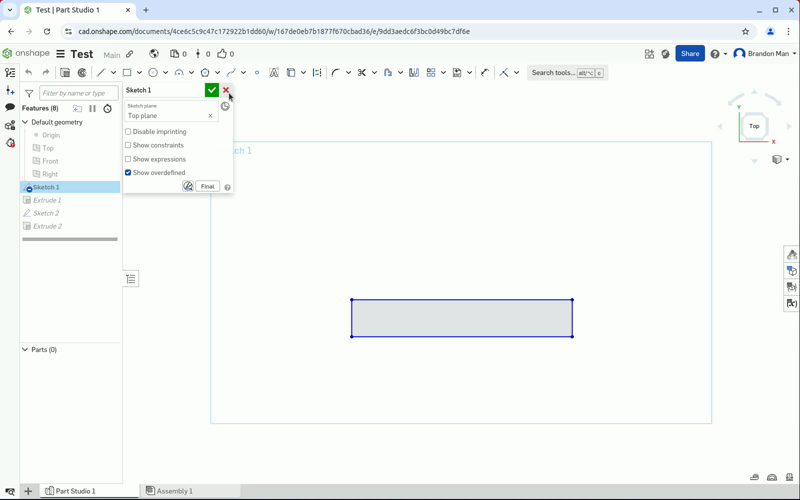
key(shift+s)
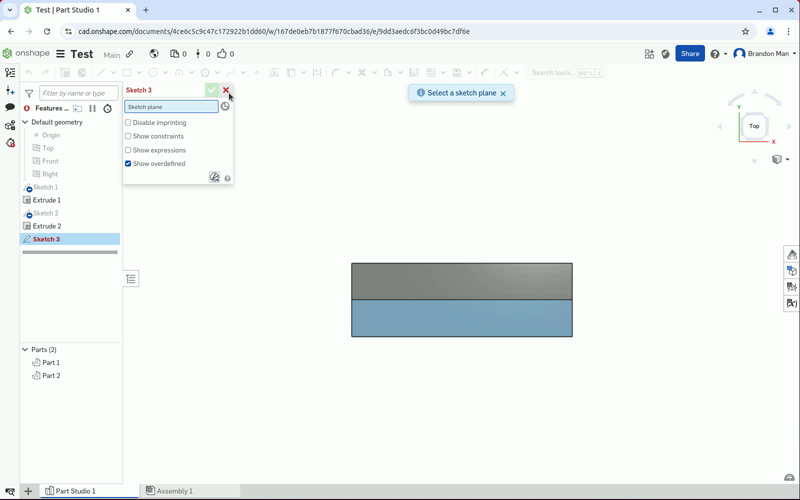
mouse_move(73, 150)
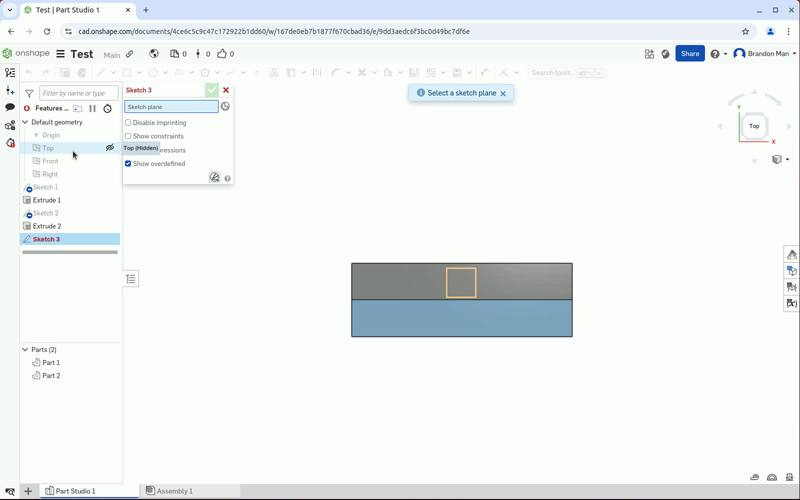
click(73, 150)
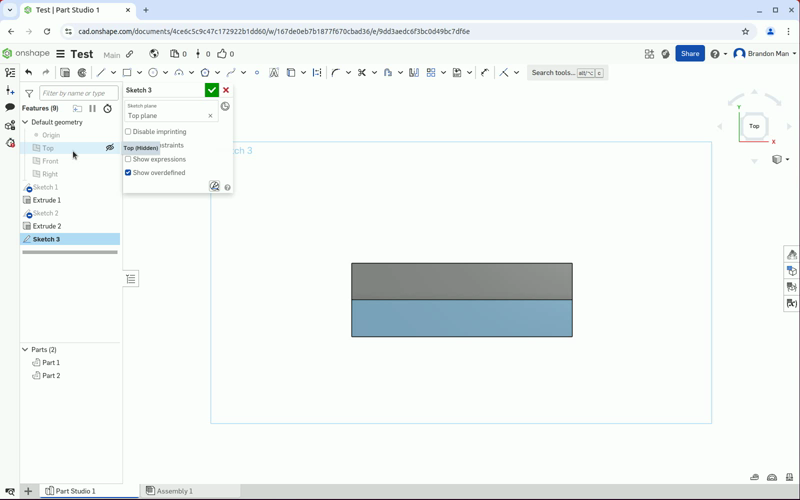
mouse_move(73, 352)
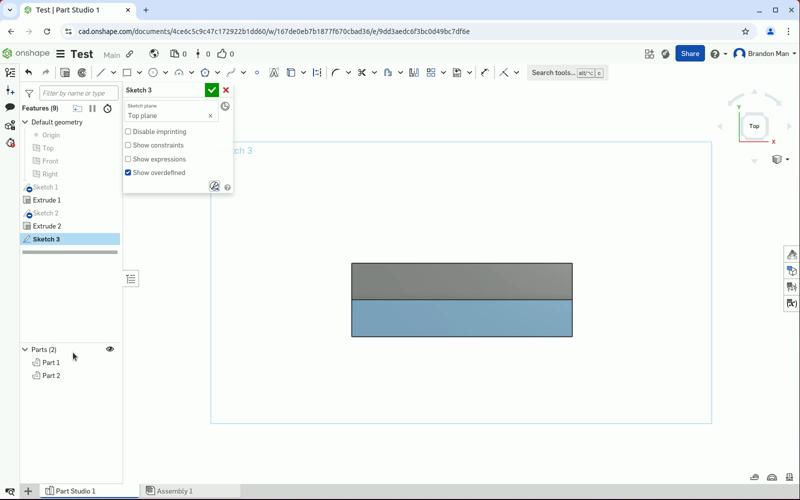
key(y)
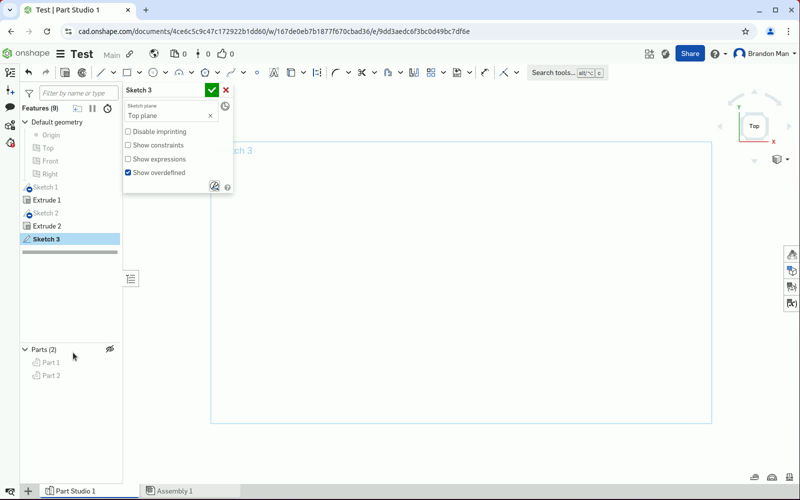
key(l)
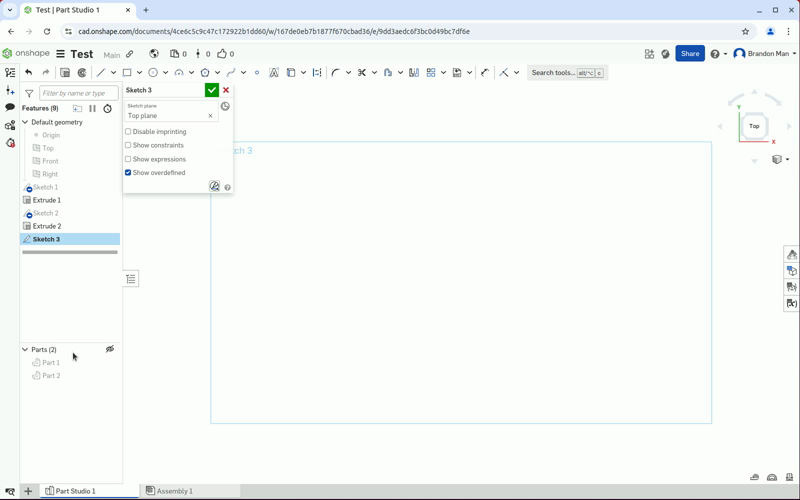
key_down(shift)
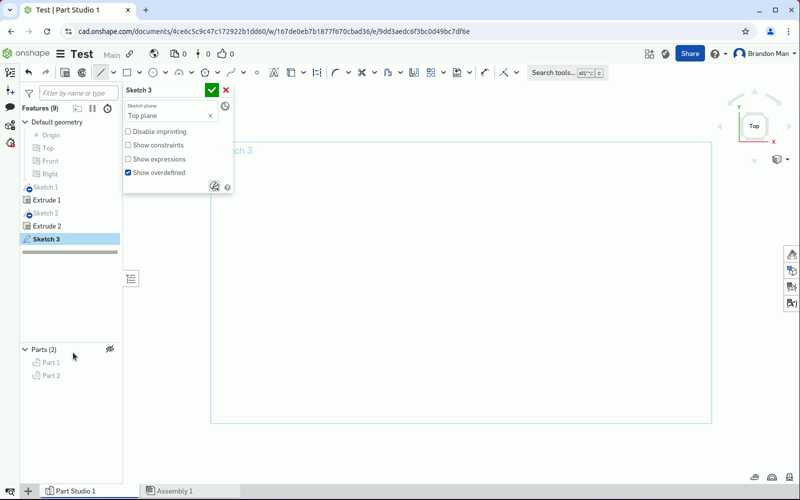
mouse_move(351, 262)
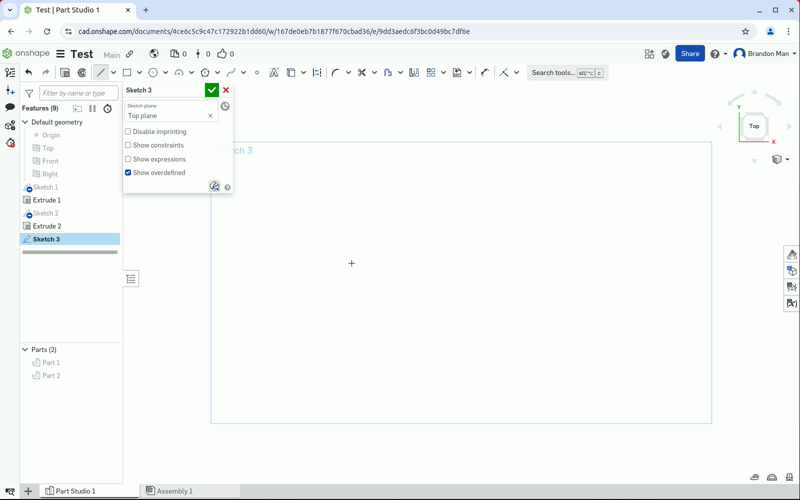
click(351, 262)
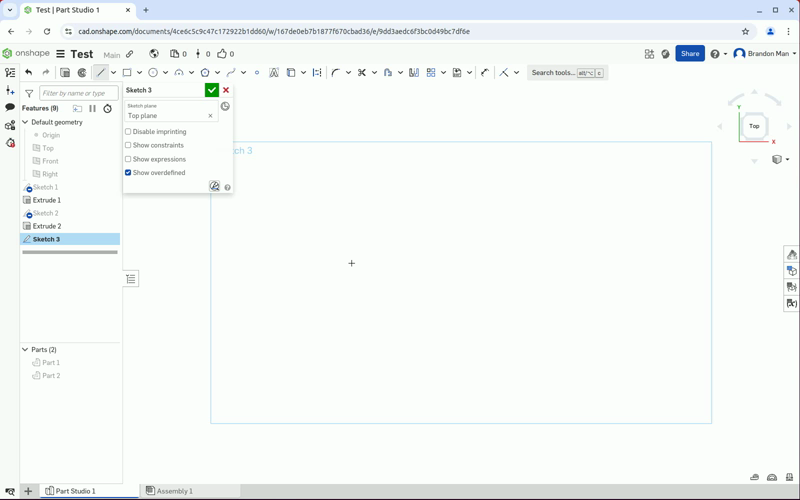
key_up(shift)
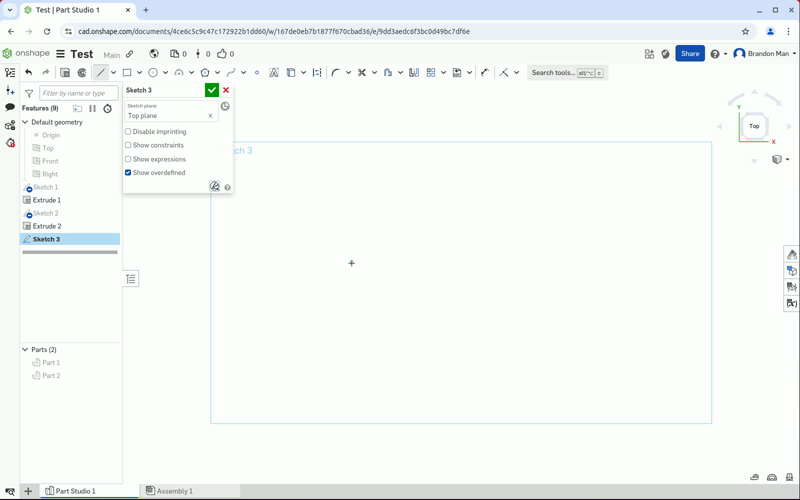
key_down(shift)
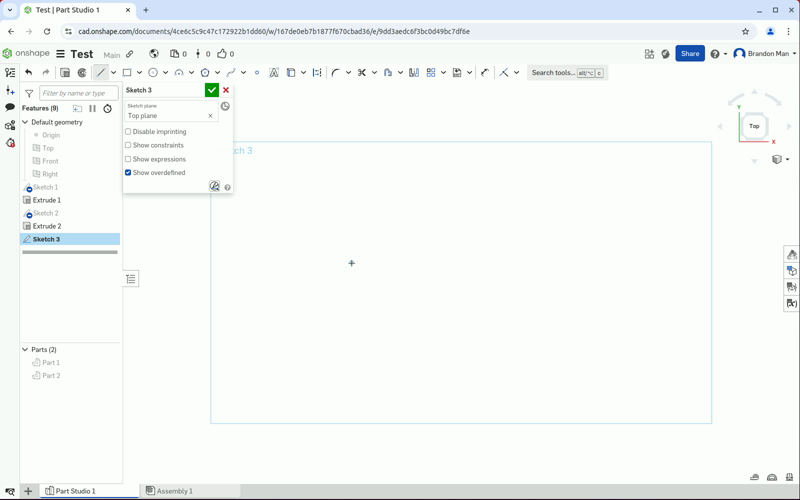
mouse_move(572, 262)
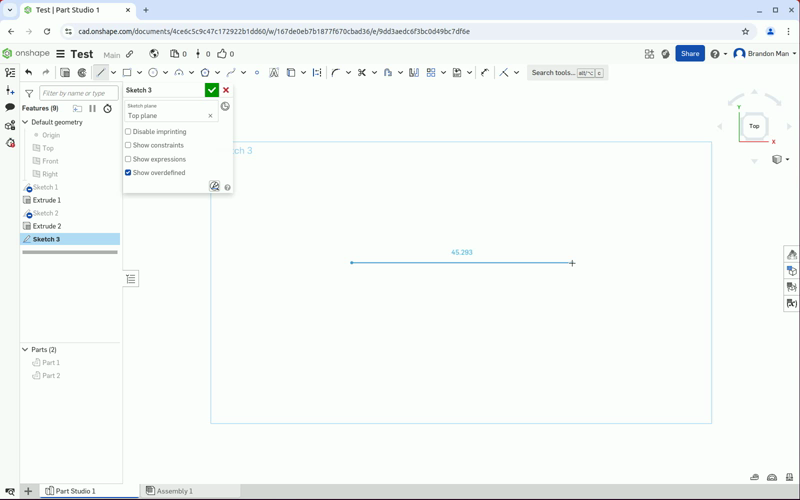
click(572, 262)
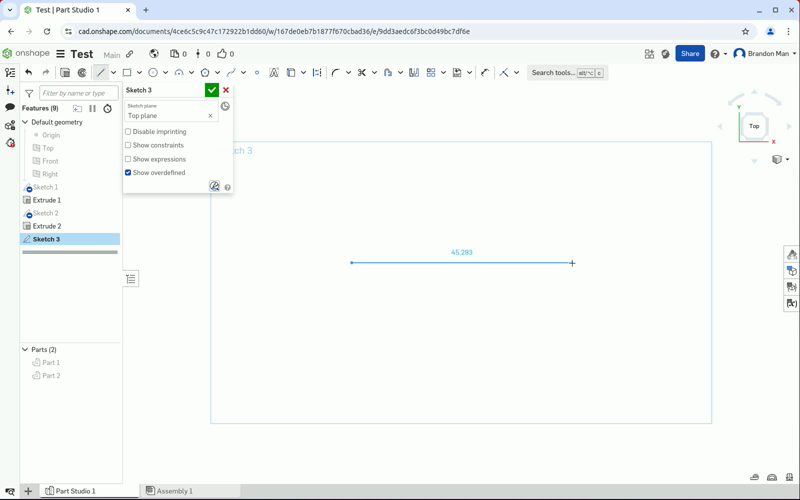
key_up(shift)
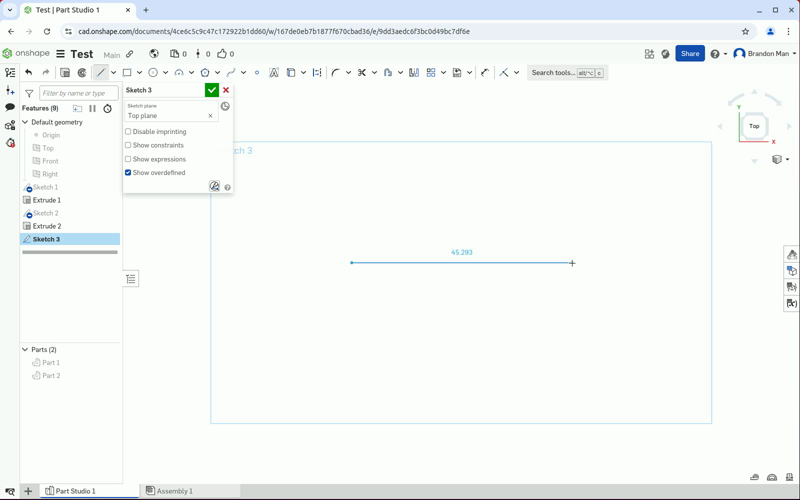
key_down(shift)
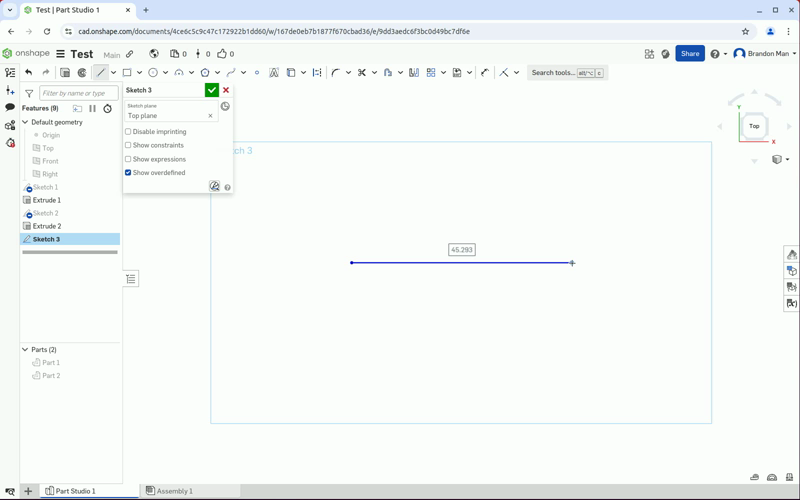
mouse_move(589, 262)
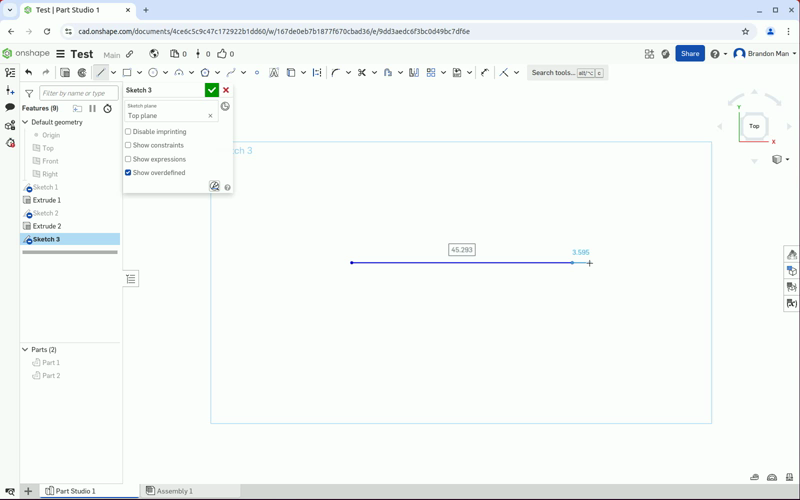
mouse_move(572, 225)
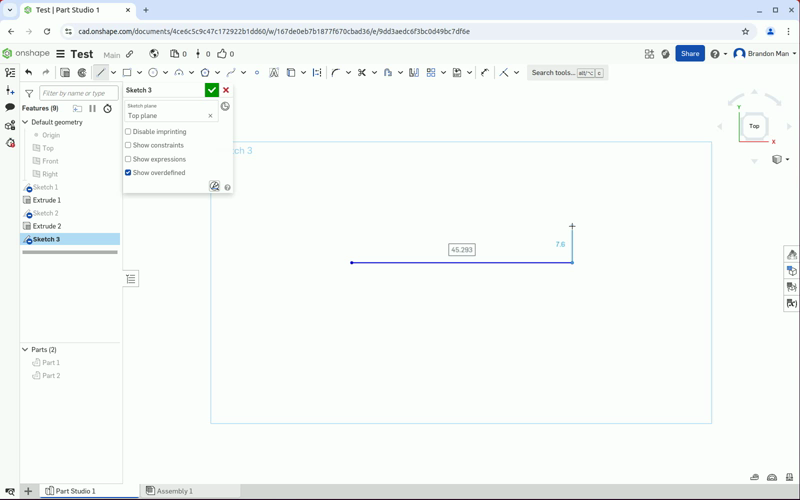
click(572, 225)
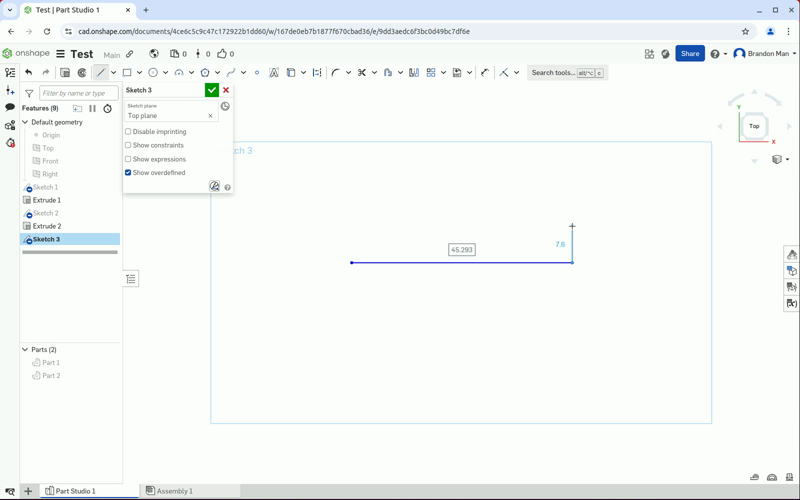
key_up(shift)
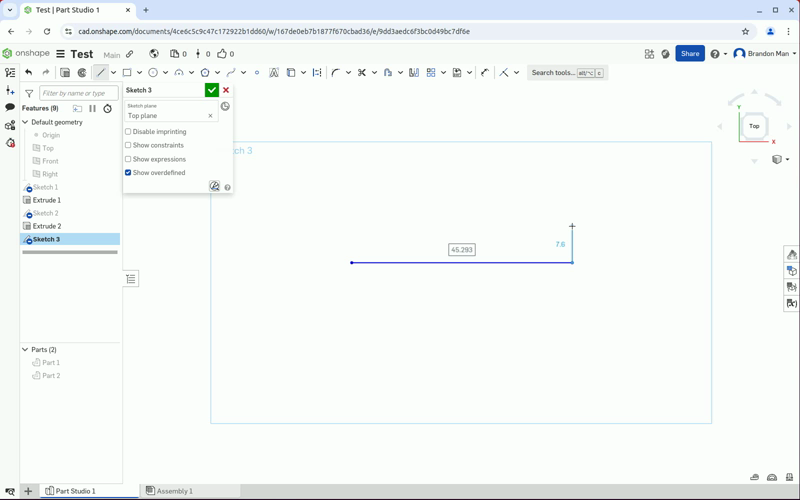
key_down(shift)
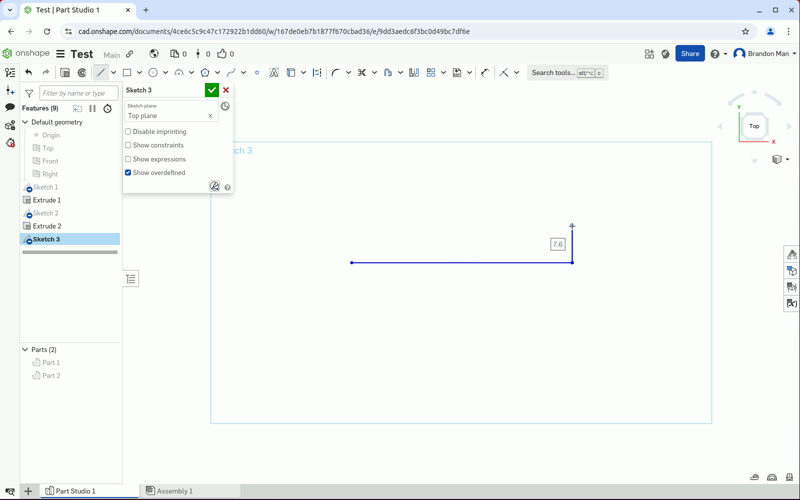
mouse_move(351, 225)
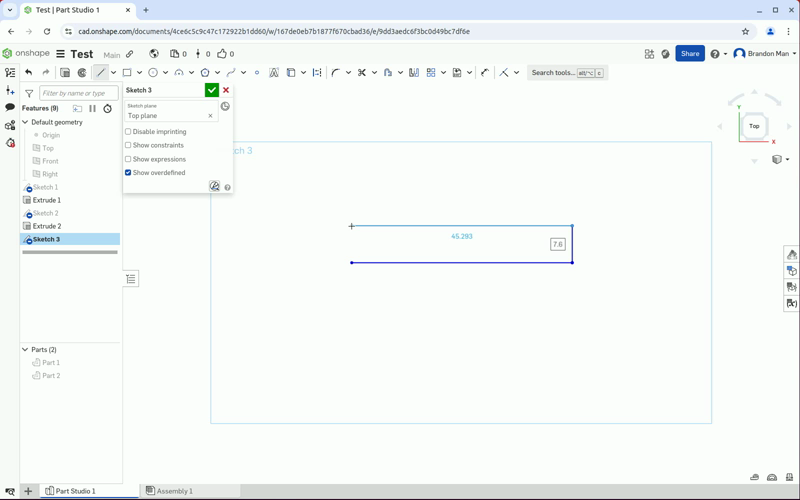
click(351, 225)
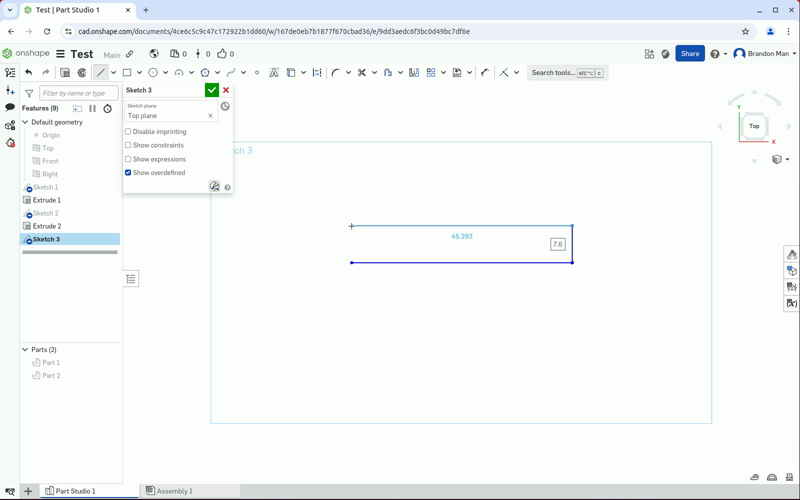
key_up(shift)
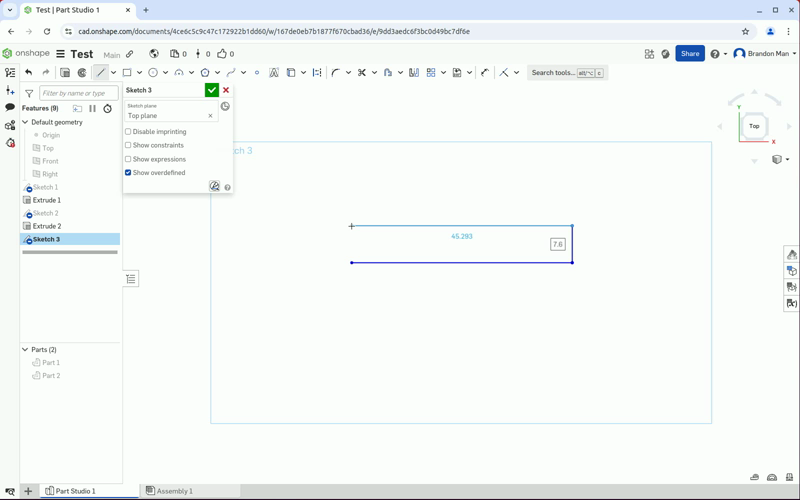
mouse_move(381, 225)
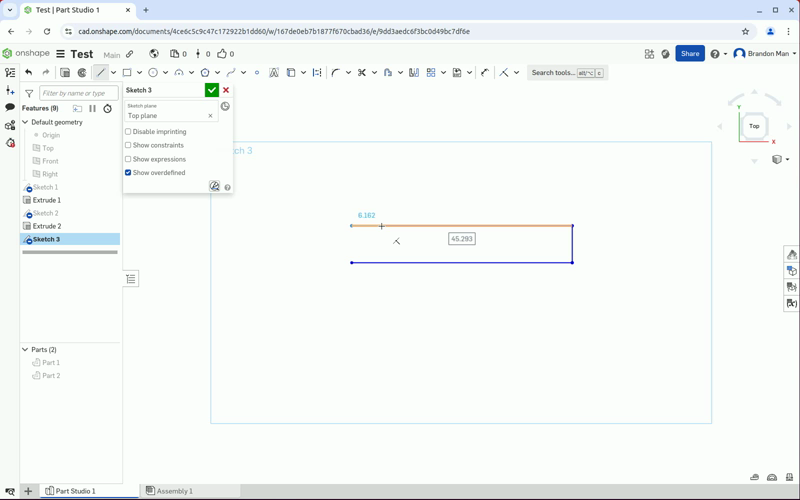
key_down(shift)
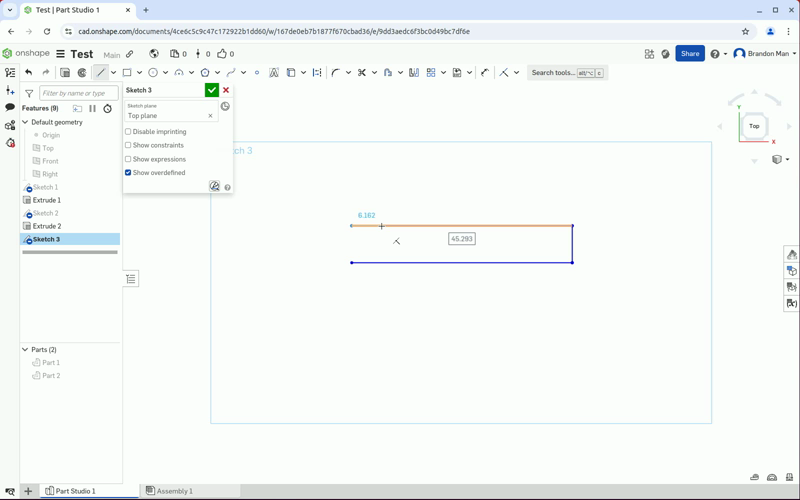
mouse_move(351, 262)
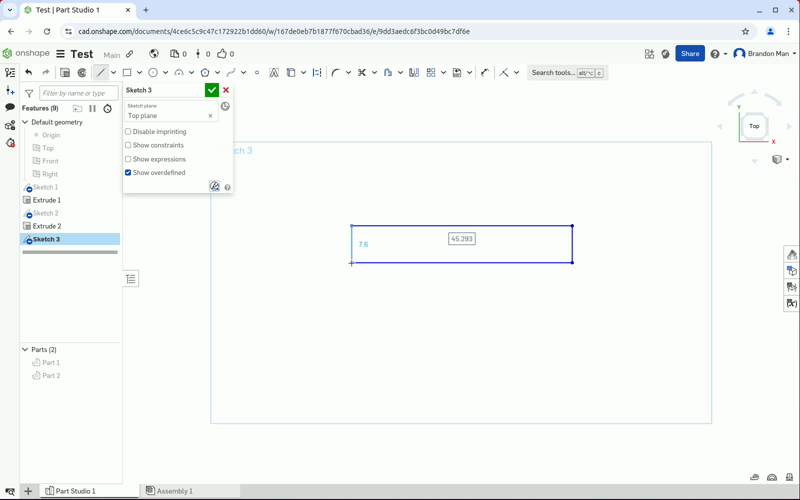
key_up(shift)
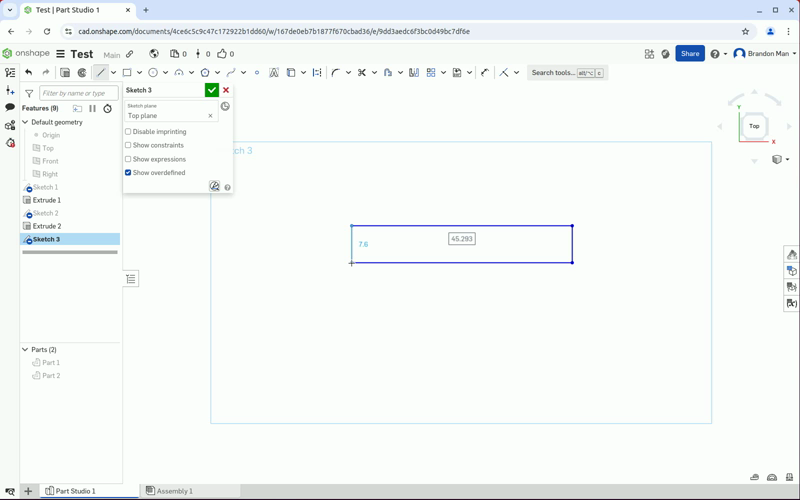
click(351, 262)
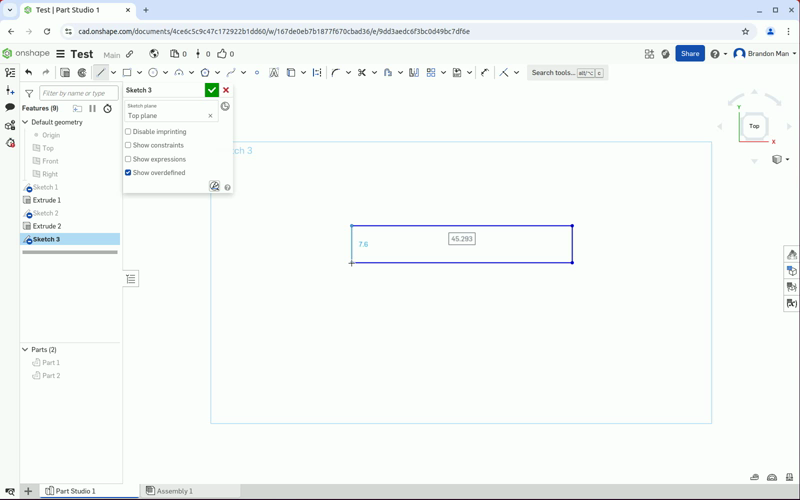
key(esc)
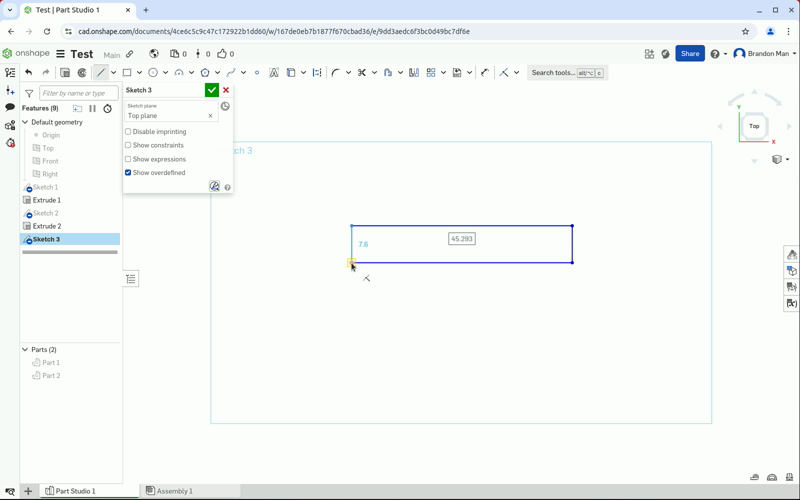
mouse_move(538, 234)
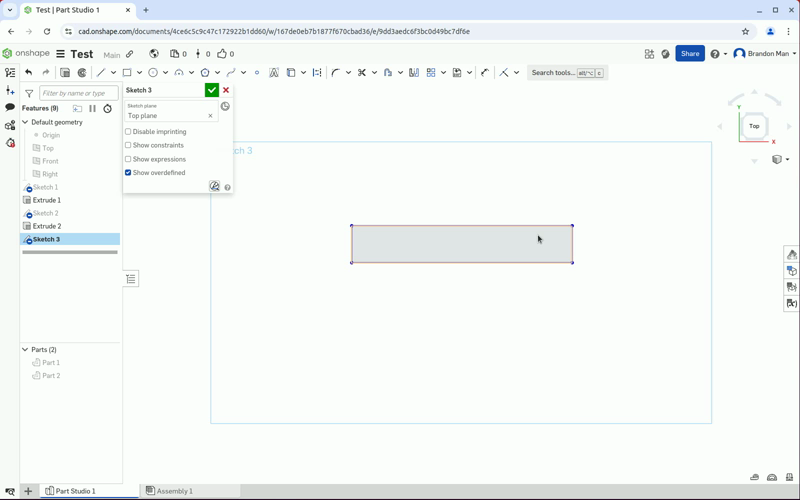
click(538, 234)
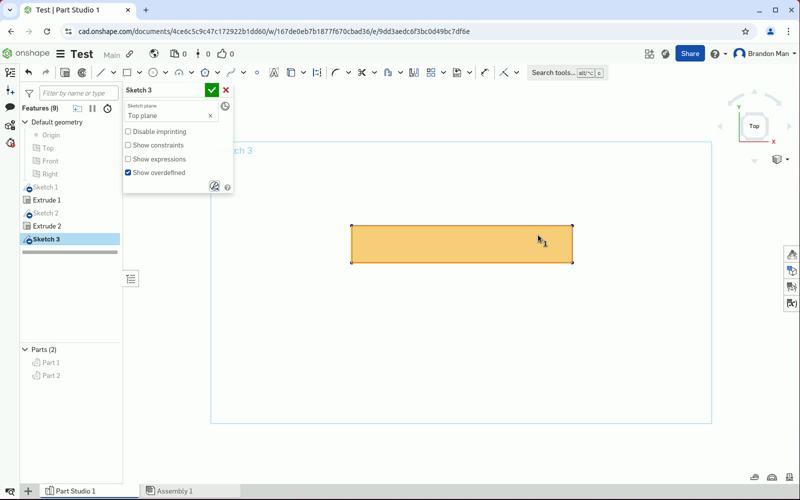
mouse_move(73, 352)
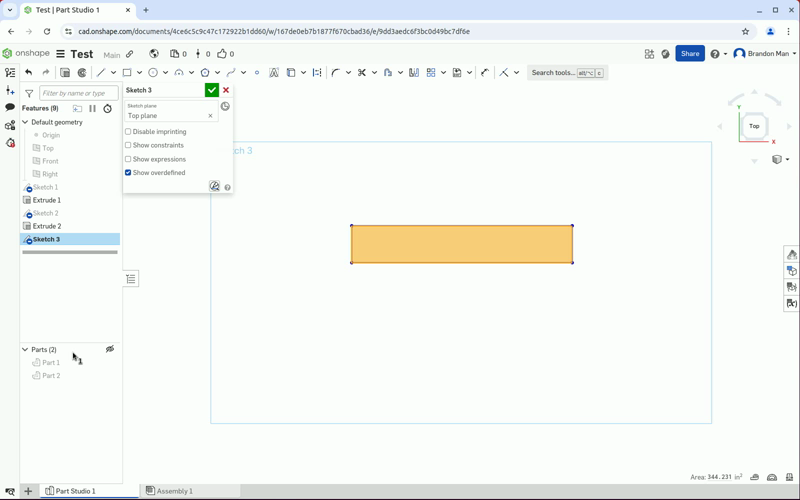
key(shift+y)
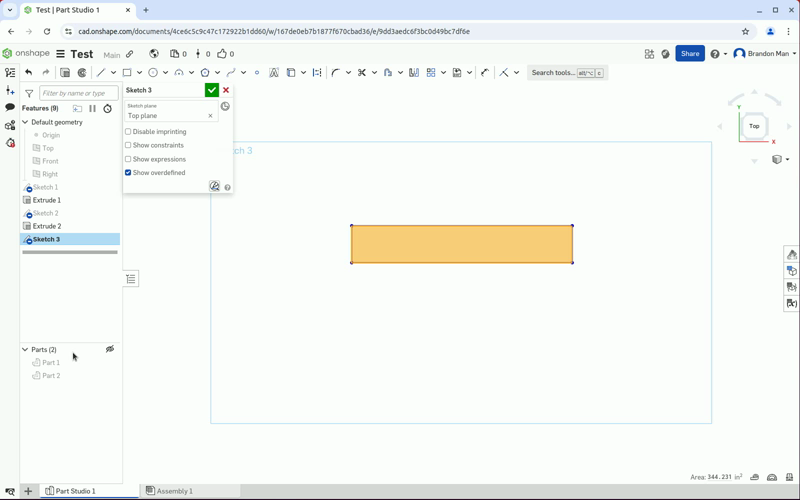
key(shift+e)
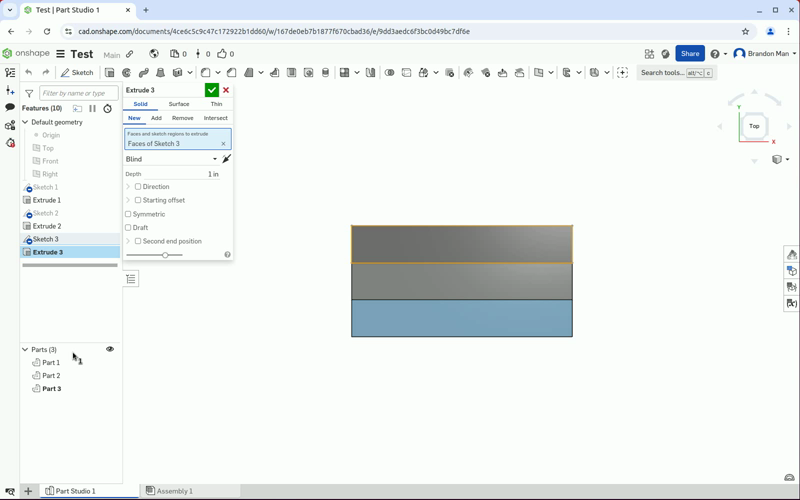
mouse_move(143, 106)
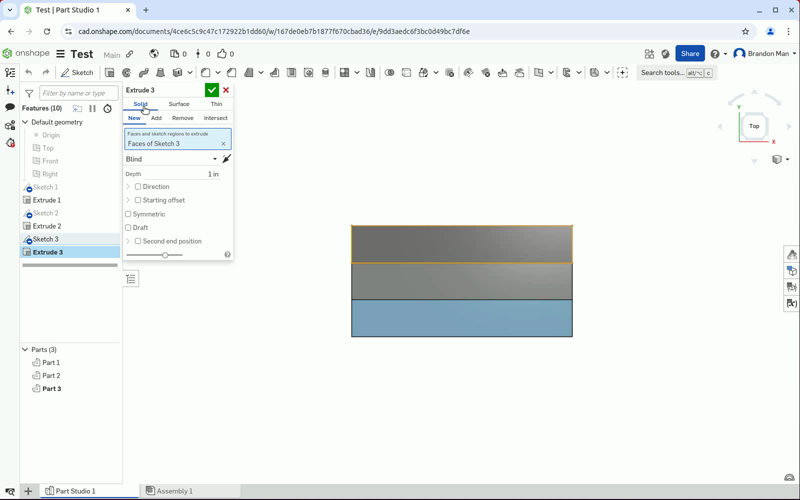
click(143, 106)
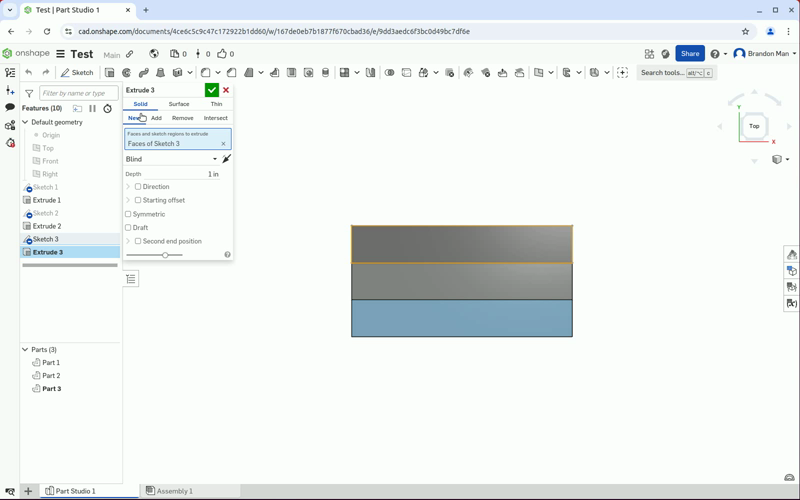
mouse_move(137, 120)
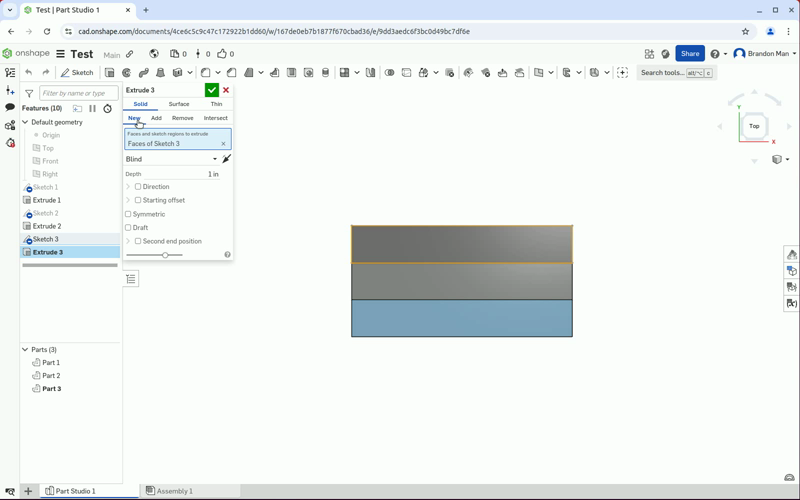
click(137, 120)
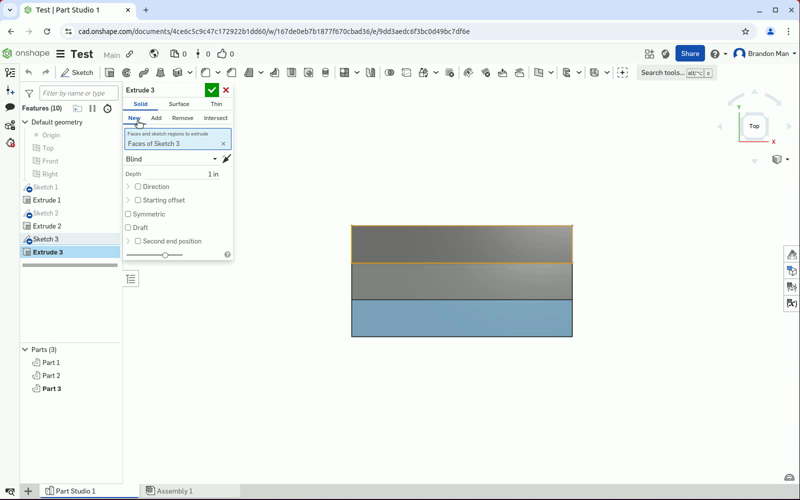
key(tab, 4)
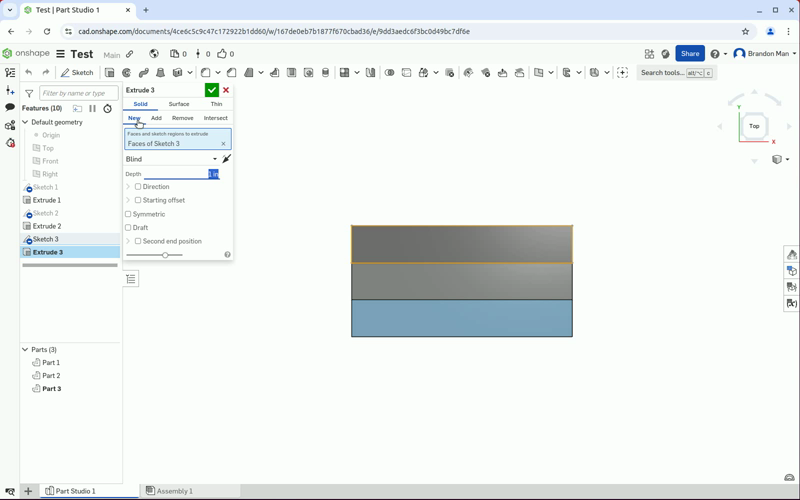
text(15.165)
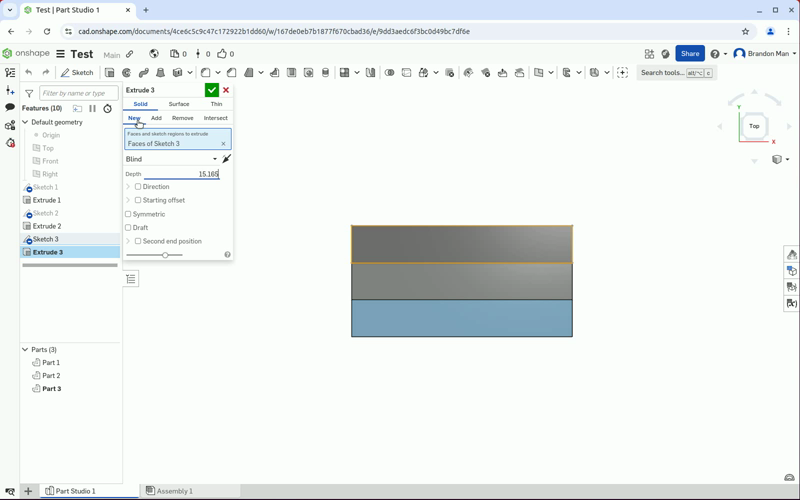
key(enter)
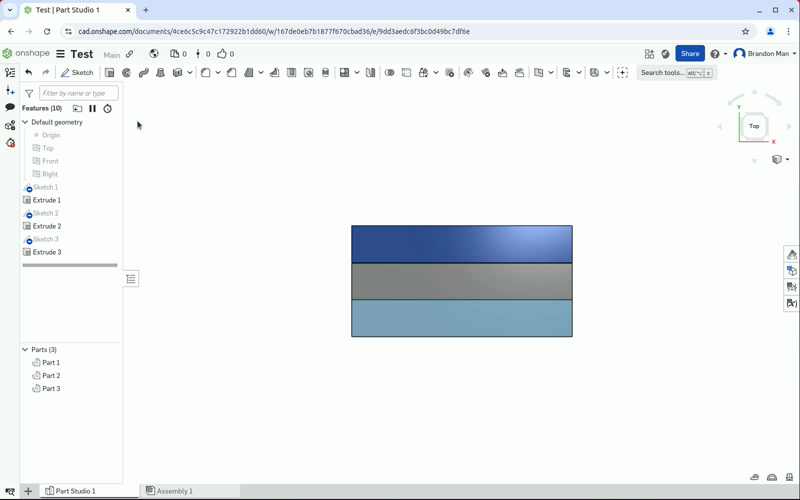
key(shift+h)
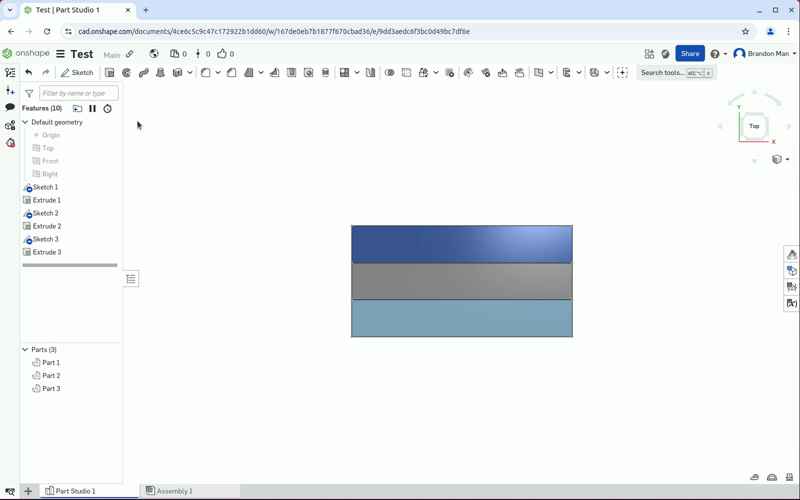
key(shift+h)
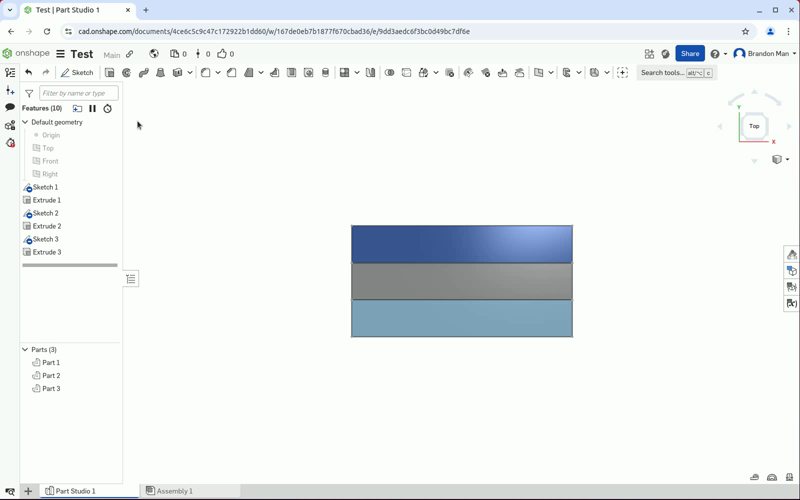
key(shift+7)
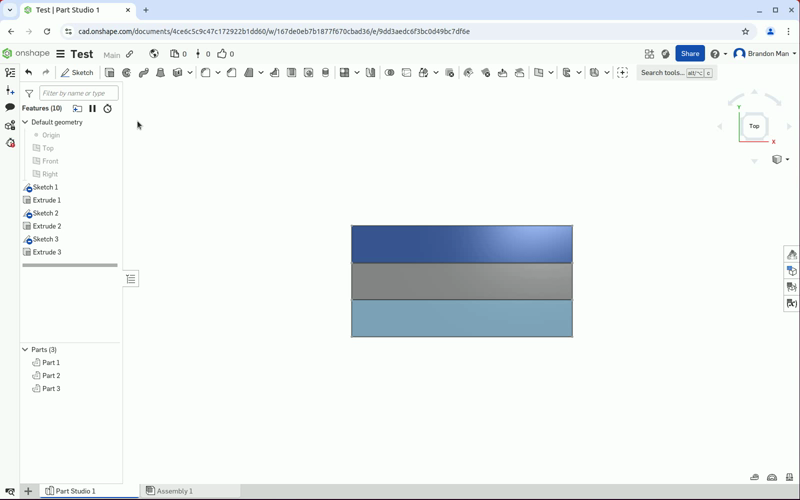
key(up, 3)
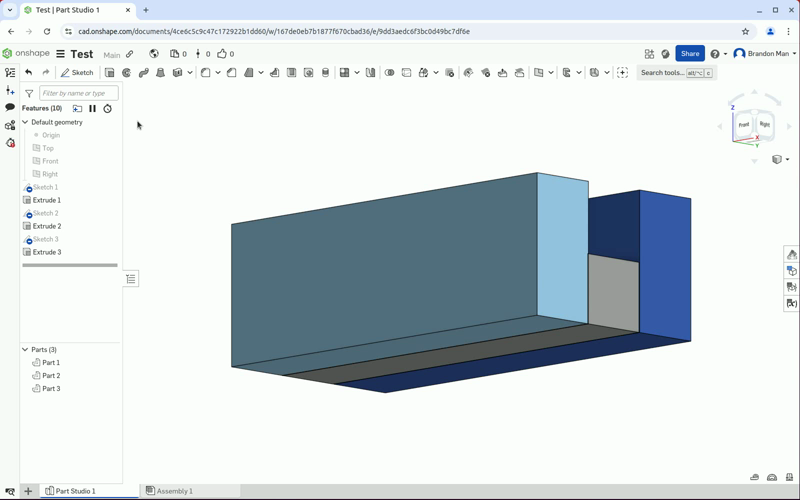
key(left, 3)
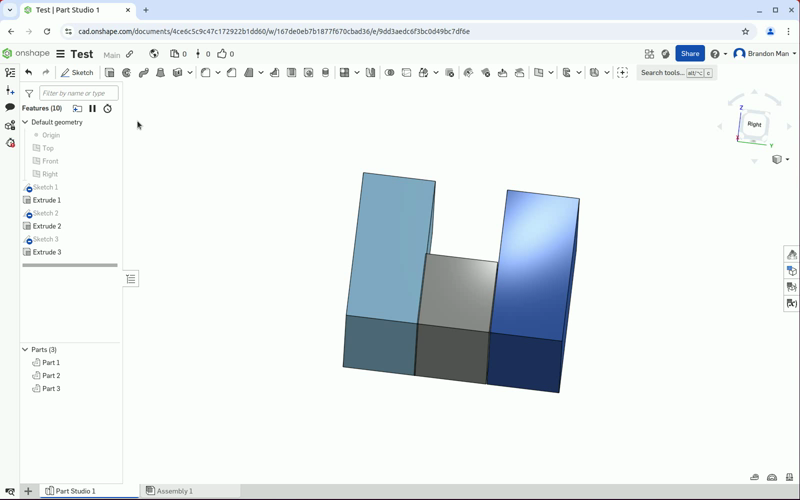
key(right, 3)
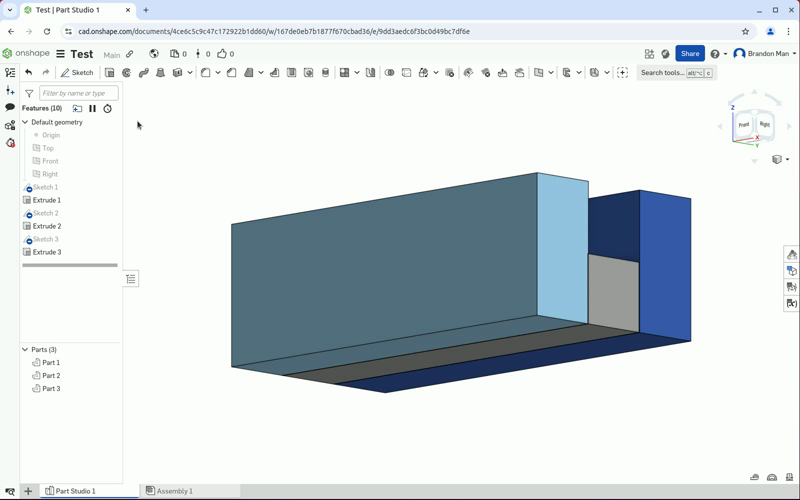
key(down, 3)
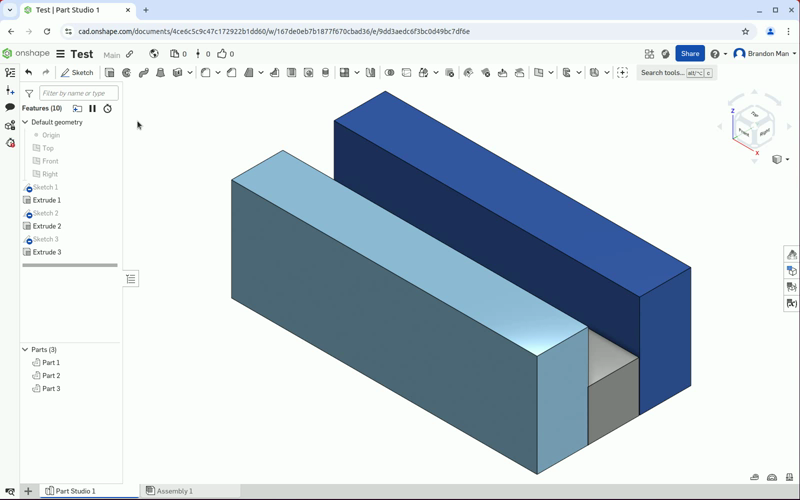
mouse_move(73, 189)
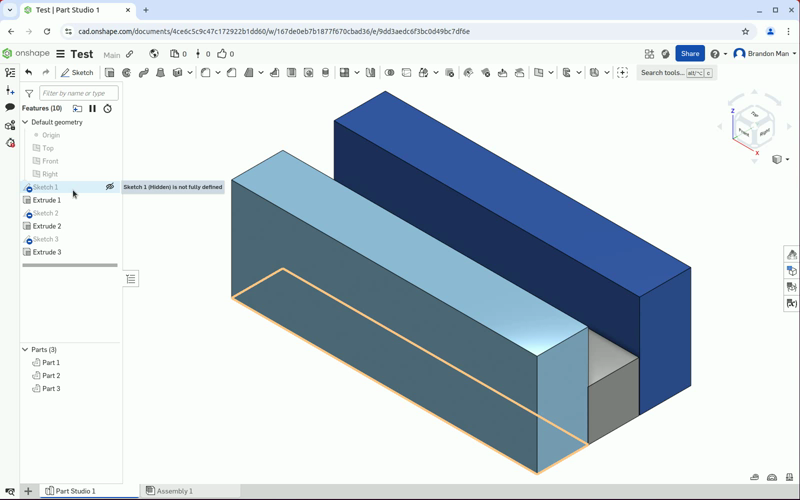
click(73, 189)